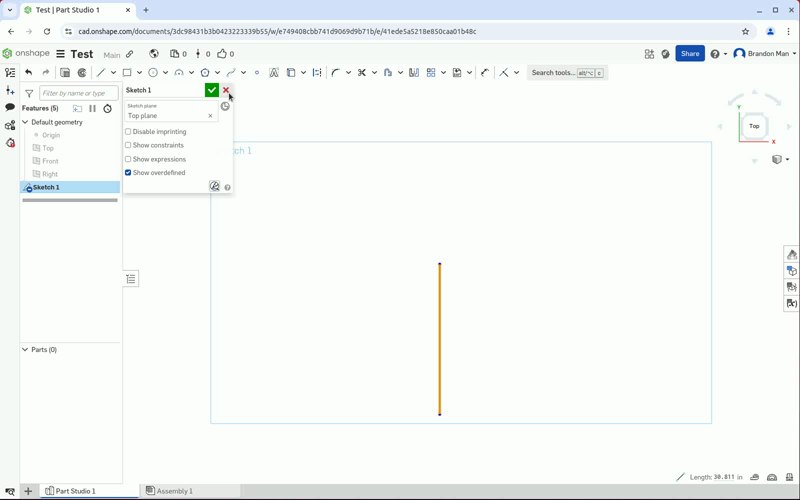
key(shift+h)
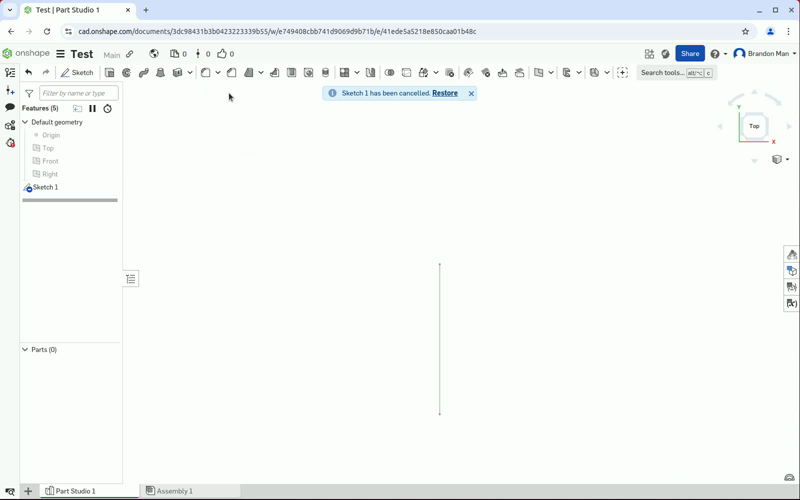
key(shift+s)
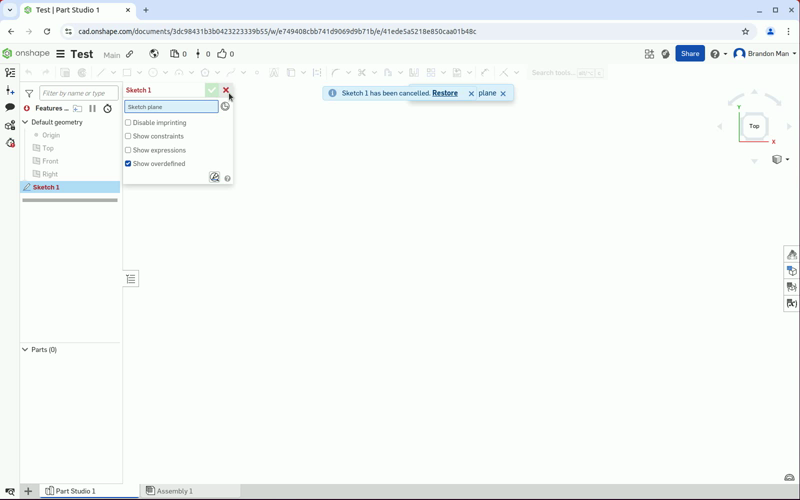
mouse_move(73, 150)
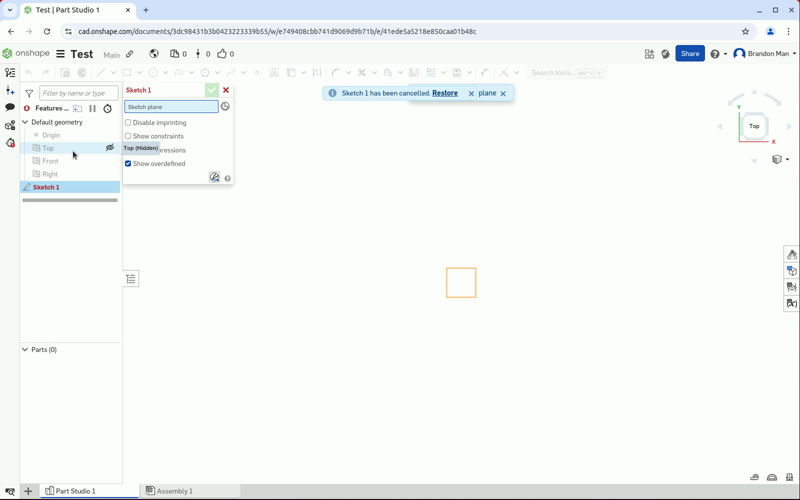
click(73, 150)
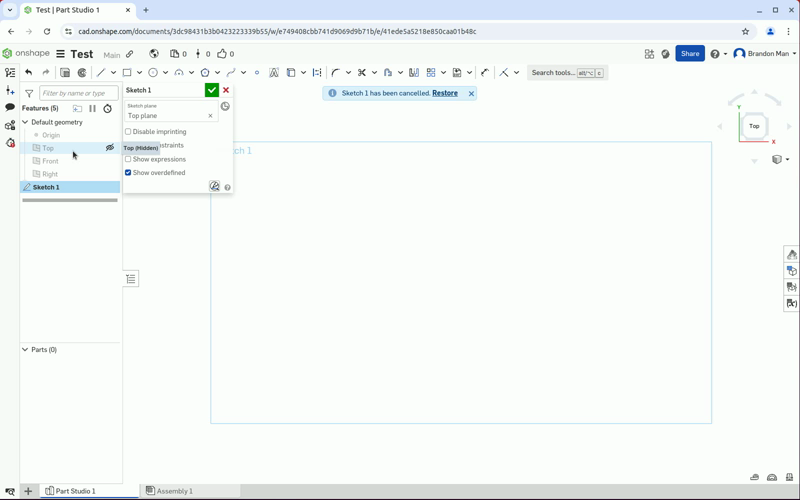
mouse_move(73, 352)
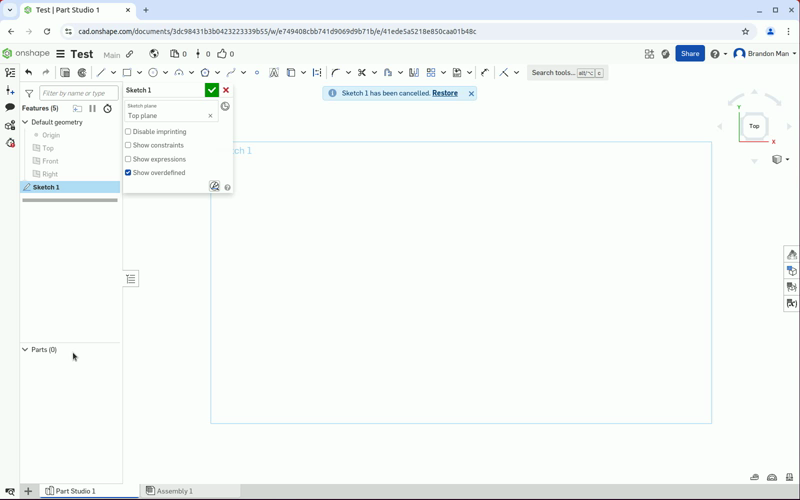
key(y)
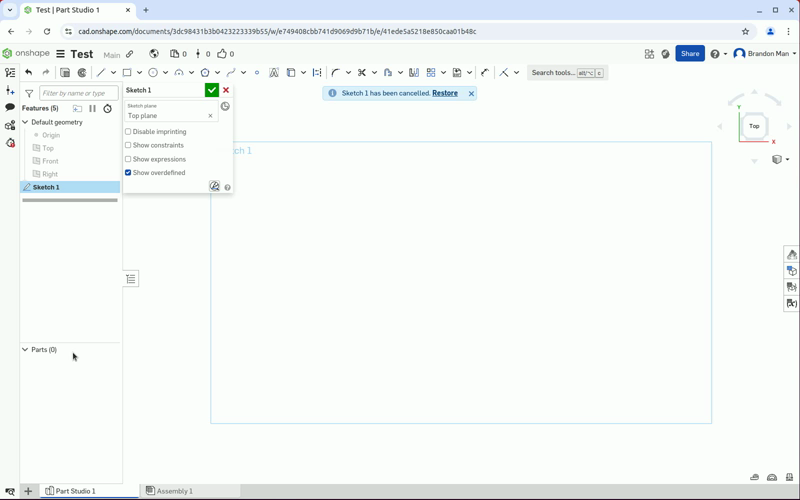
key(c)
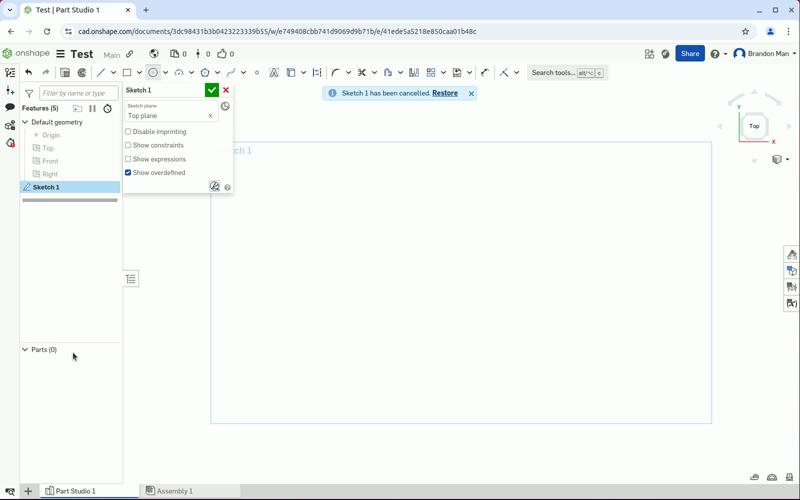
key_down(shift)
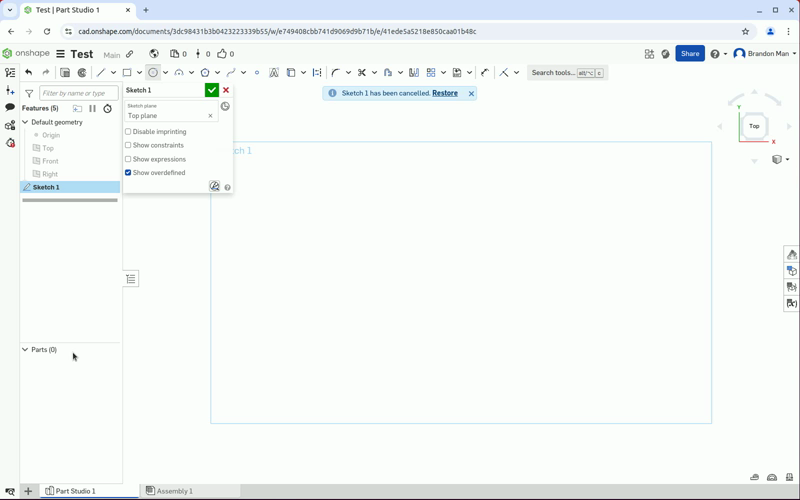
mouse_move(461, 282)
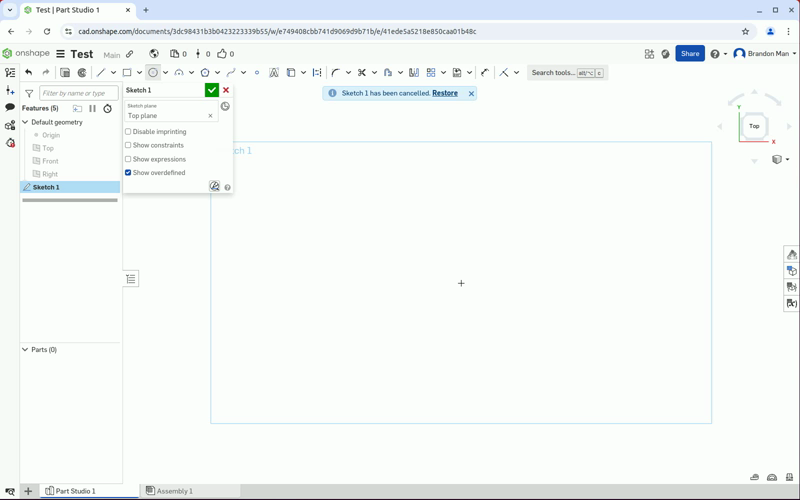
click(461, 282)
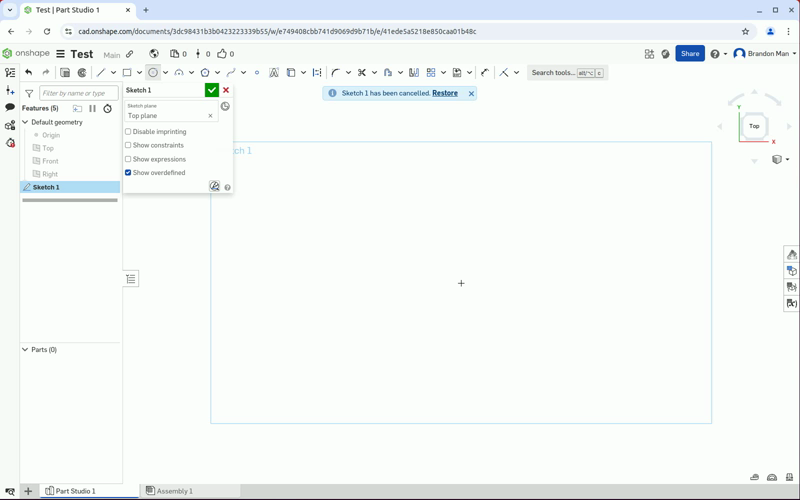
key_up(shift)
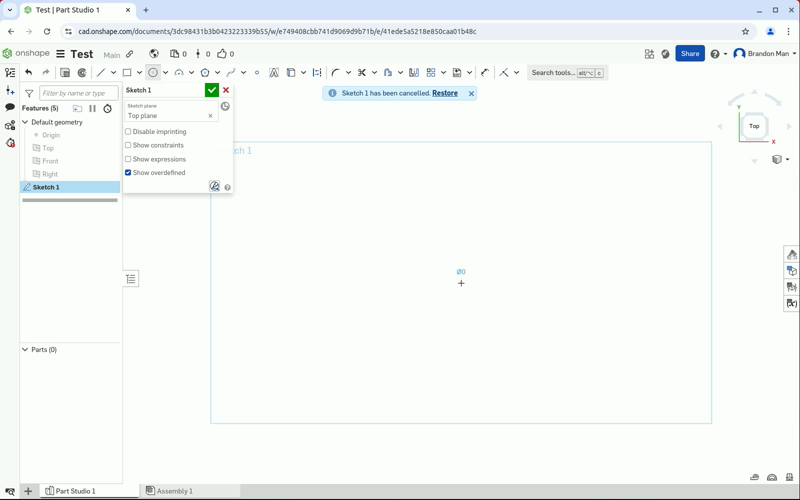
mouse_move(497, 282)
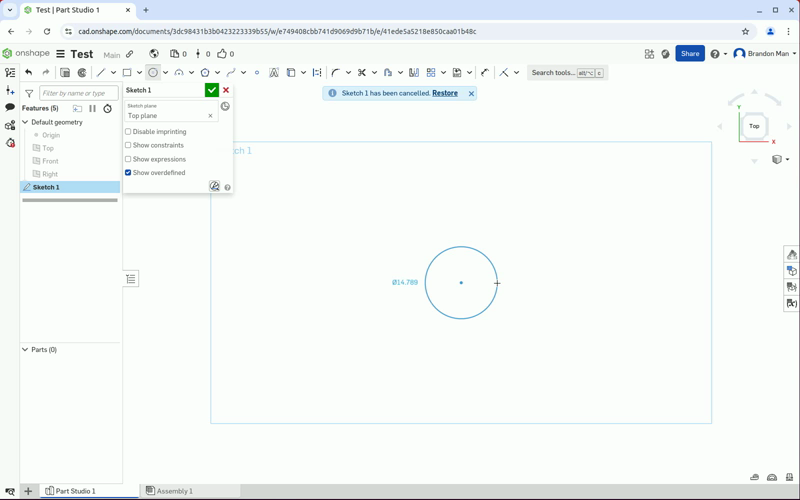
click(497, 282)
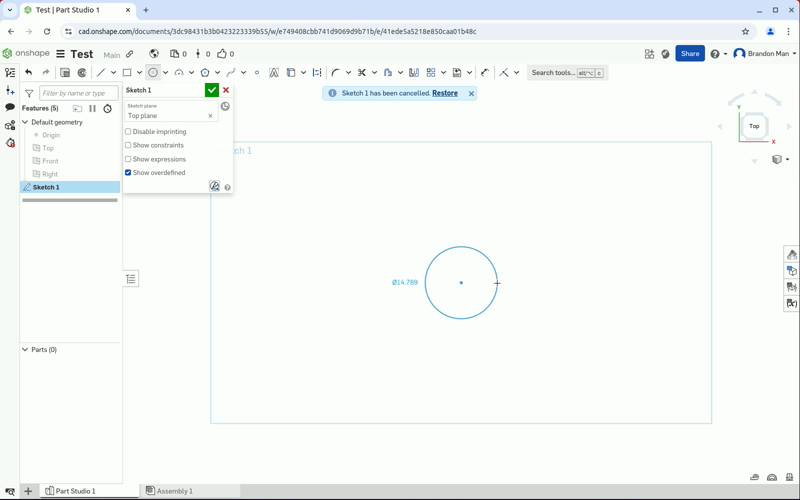
key(esc)
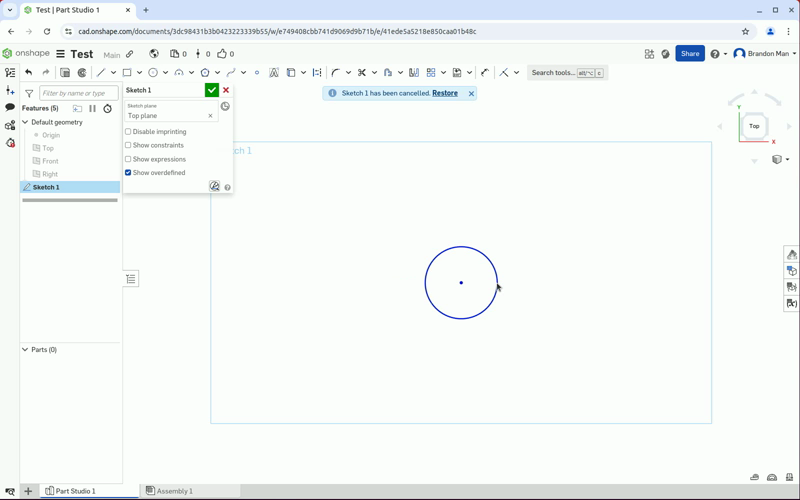
mouse_move(460, 305)
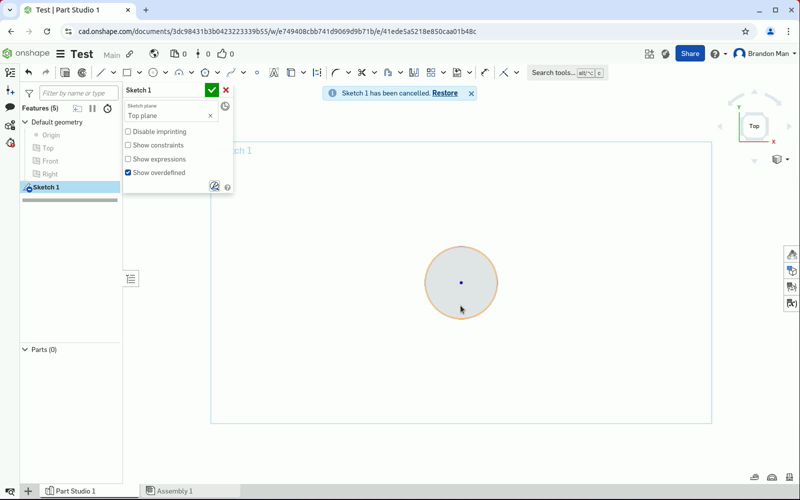
click(460, 305)
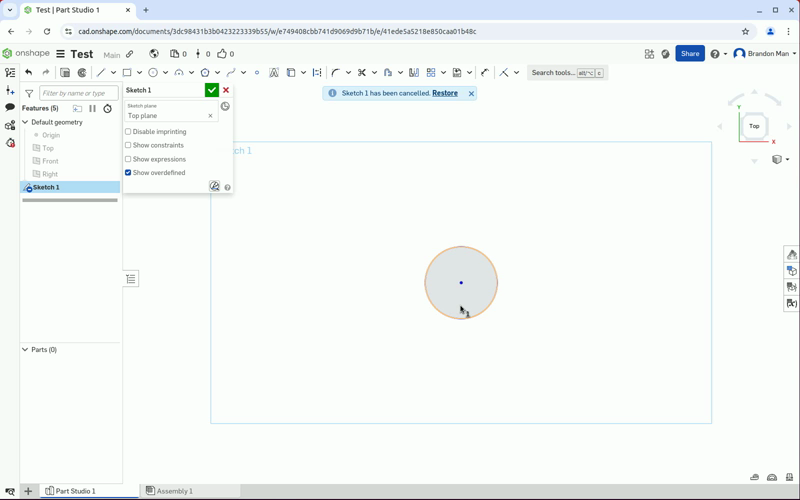
mouse_move(73, 352)
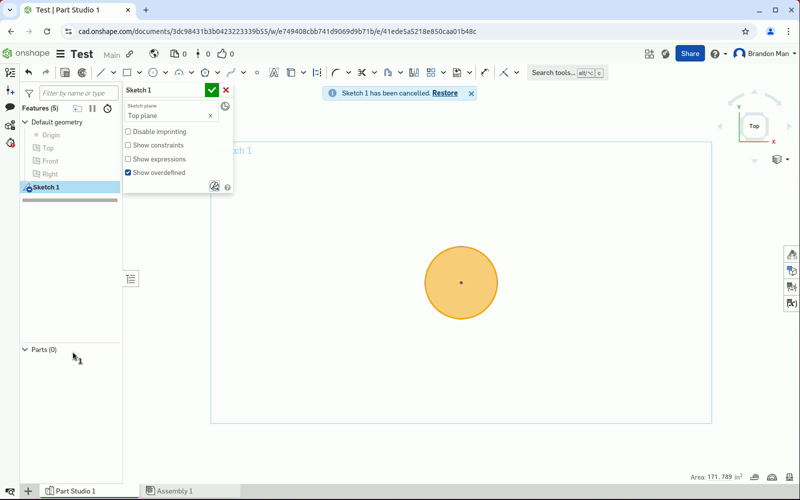
key(shift+y)
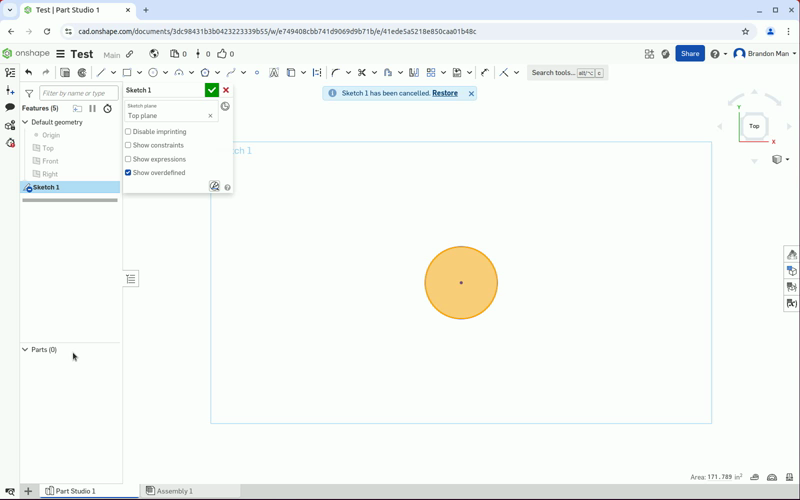
key(shift+e)
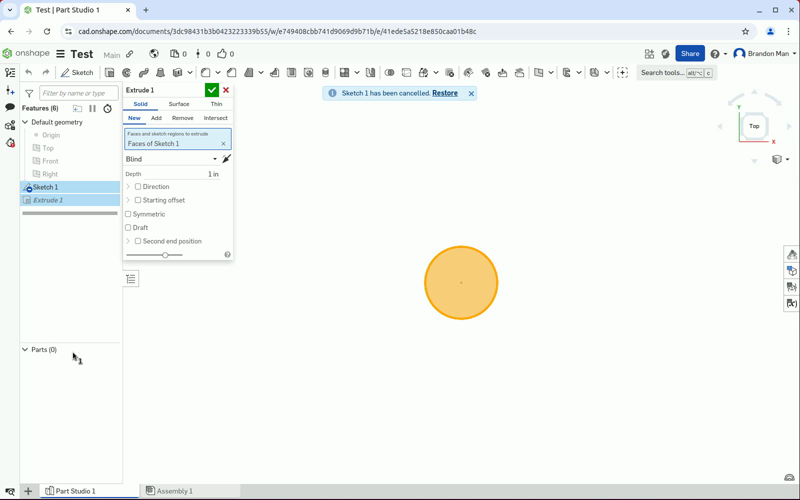
mouse_move(143, 106)
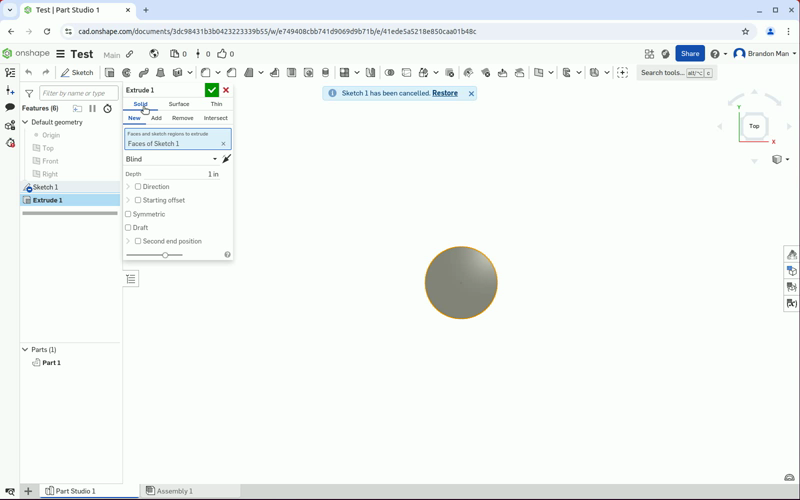
click(143, 106)
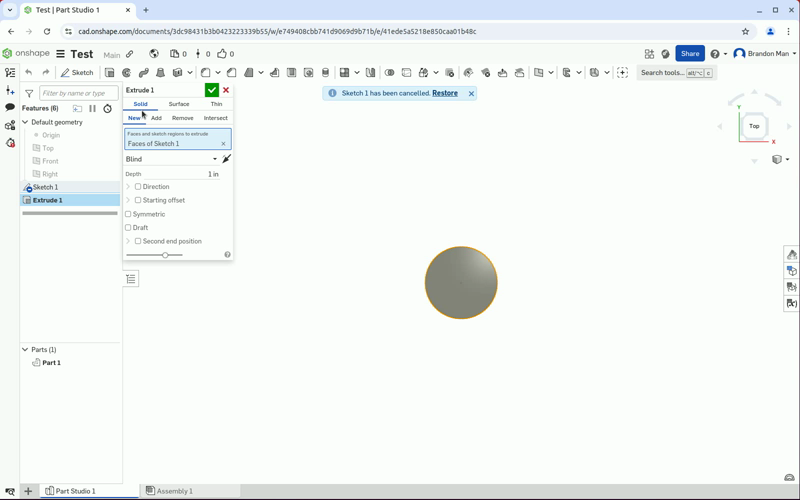
mouse_move(137, 120)
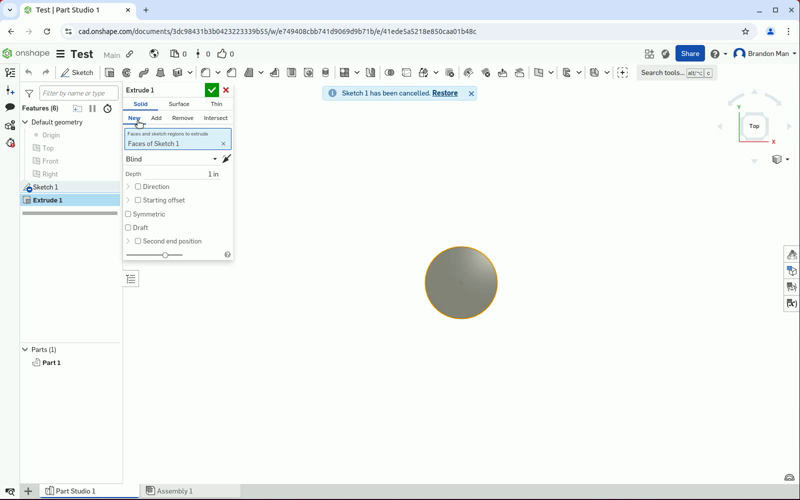
click(137, 120)
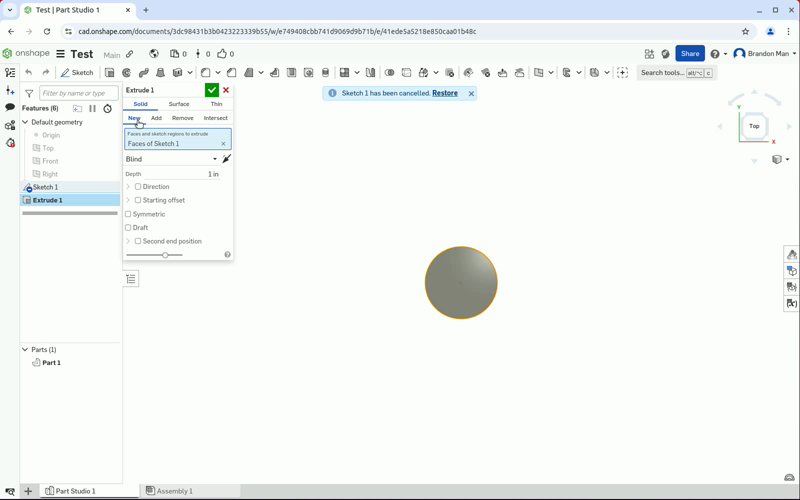
key(tab, 4)
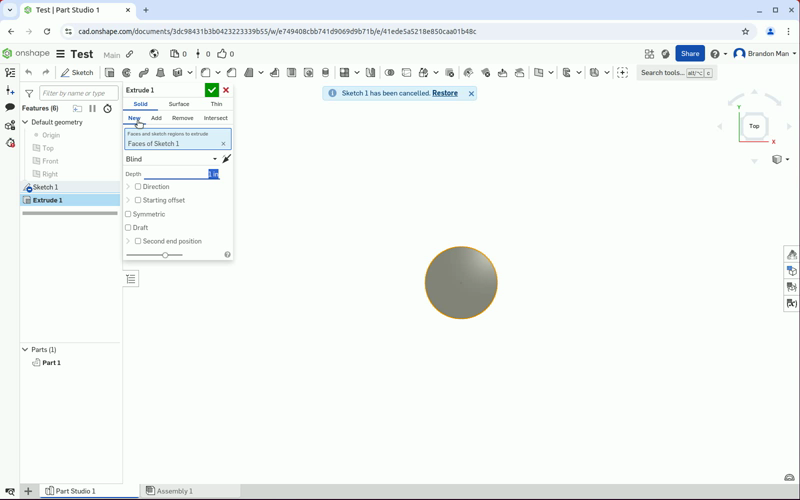
text(23.108)
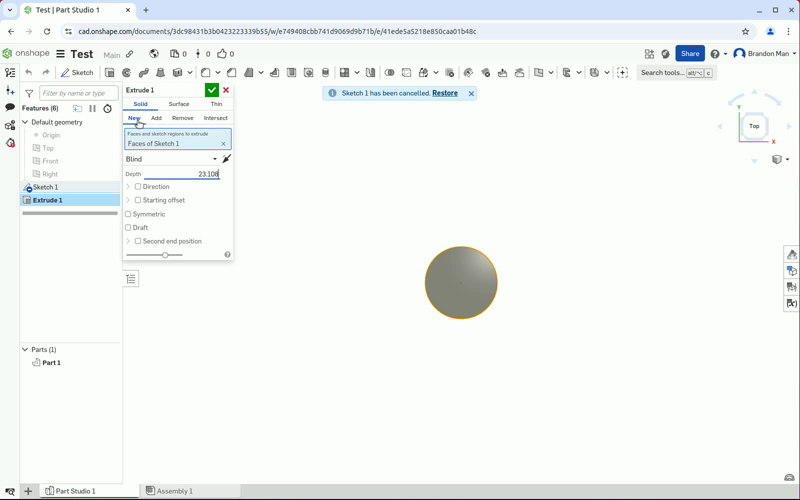
key(enter)
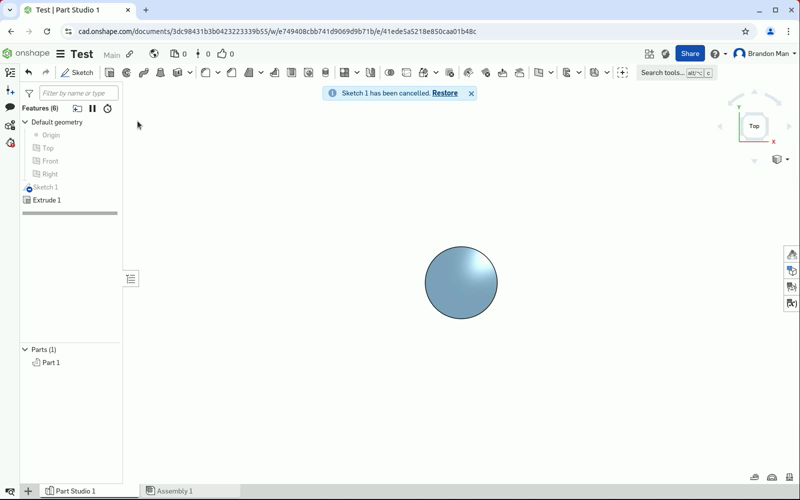
key(shift+h)
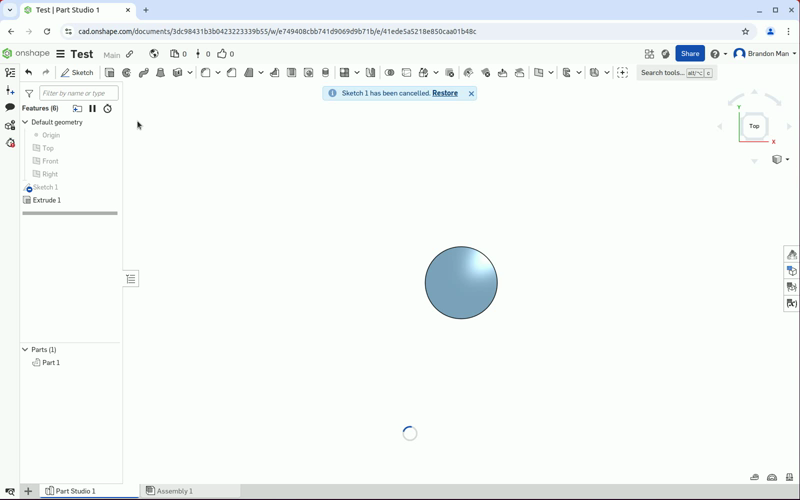
key(shift+h)
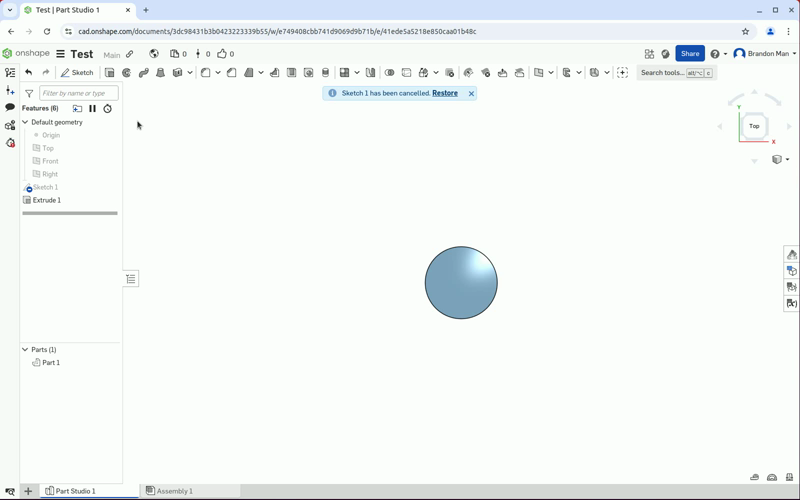
mouse_move(73, 189)
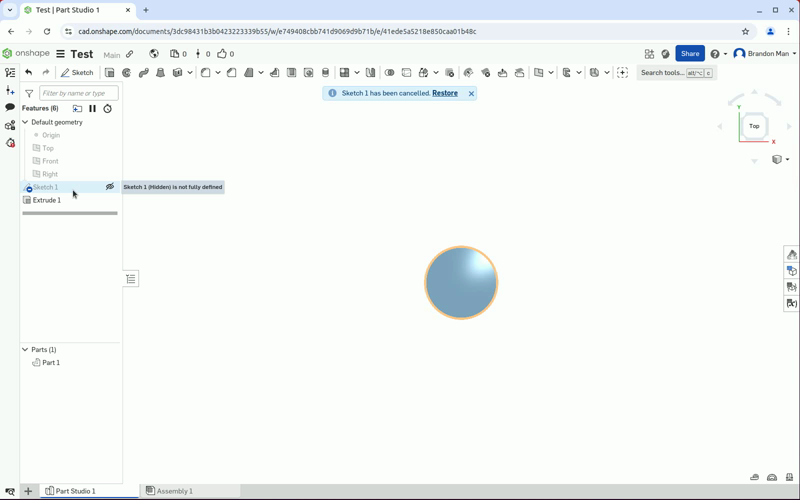
click(73, 189)
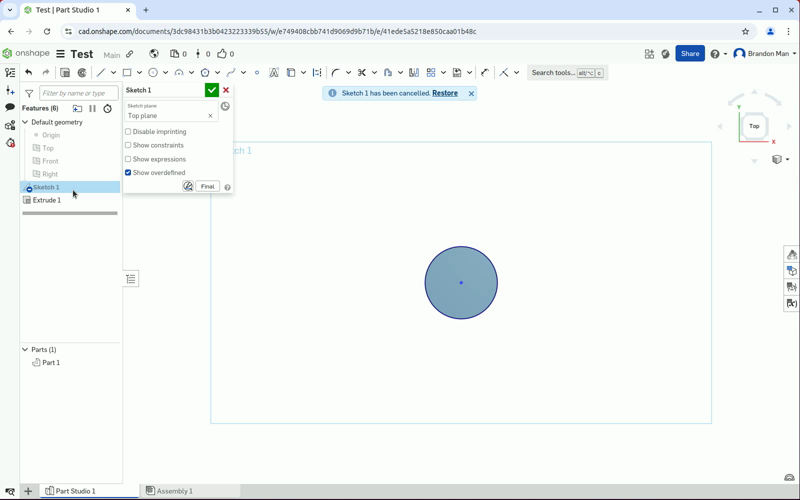
mouse_move(229, 92)
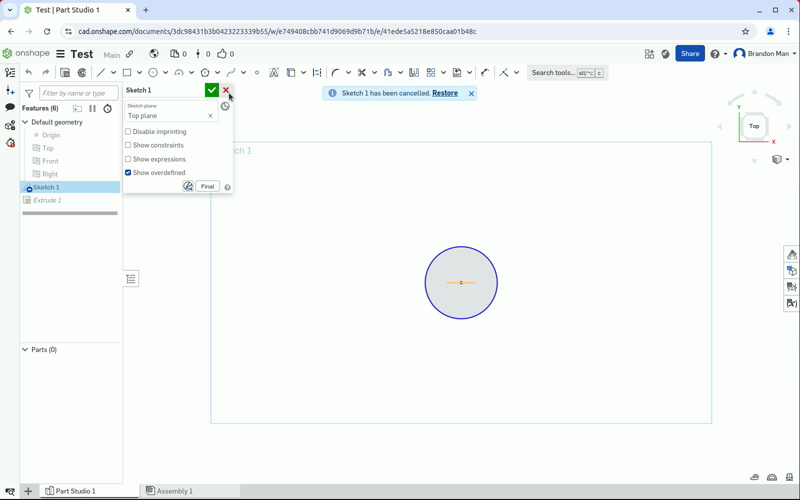
click(229, 92)
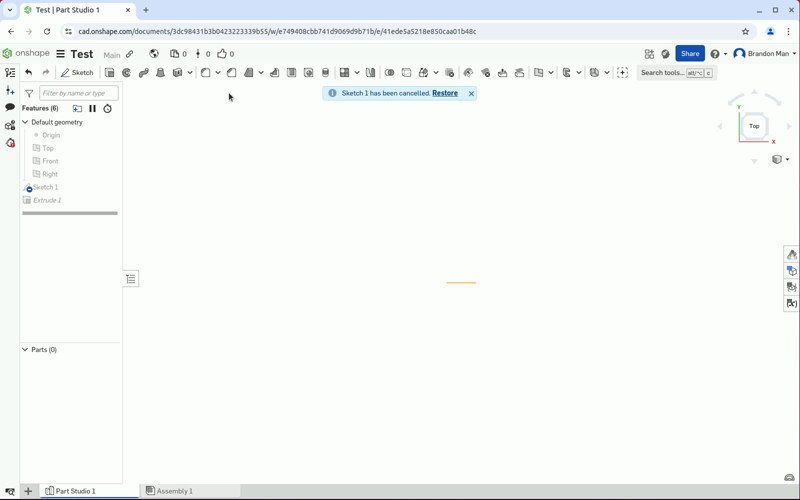
mouse_move(73, 352)
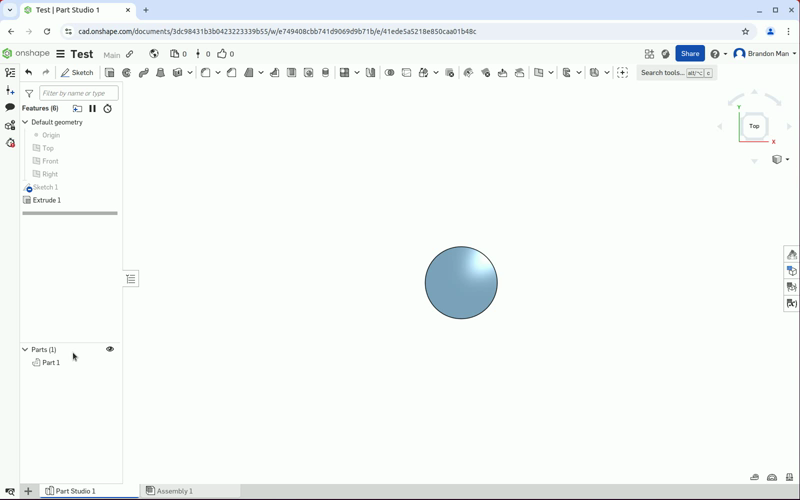
key(y)
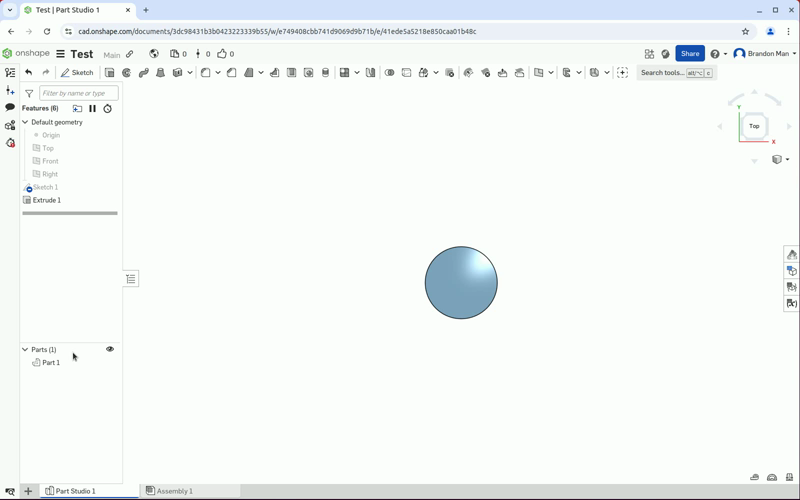
key(shift+p)
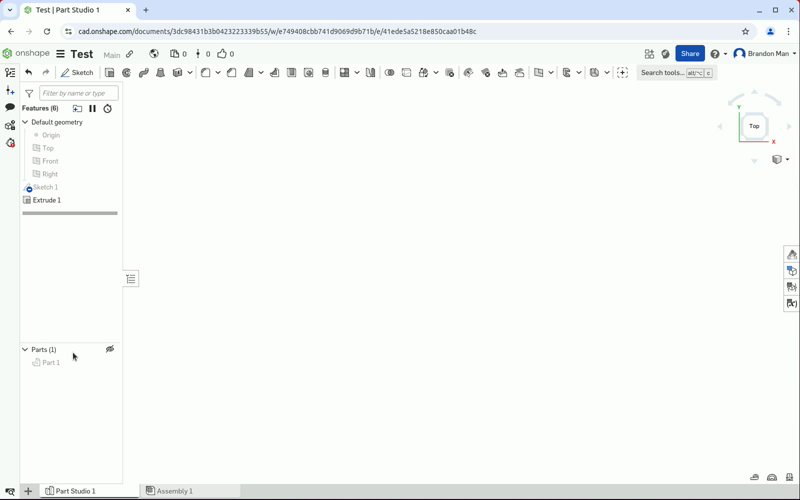
key(space)
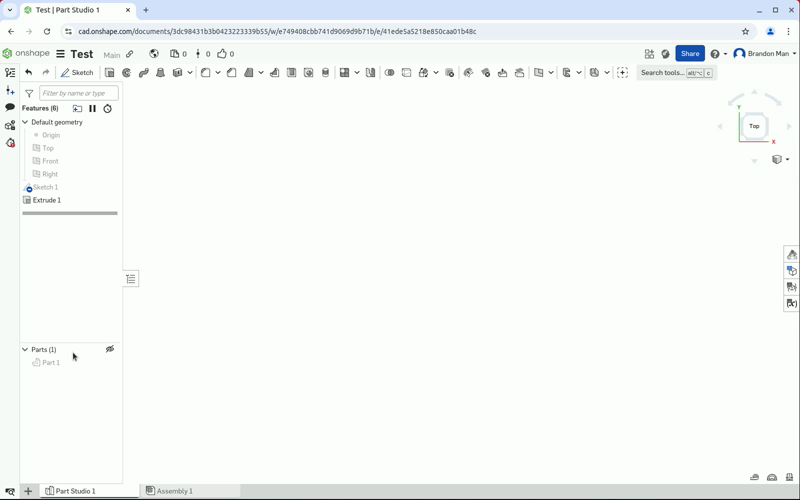
key_down(shift)
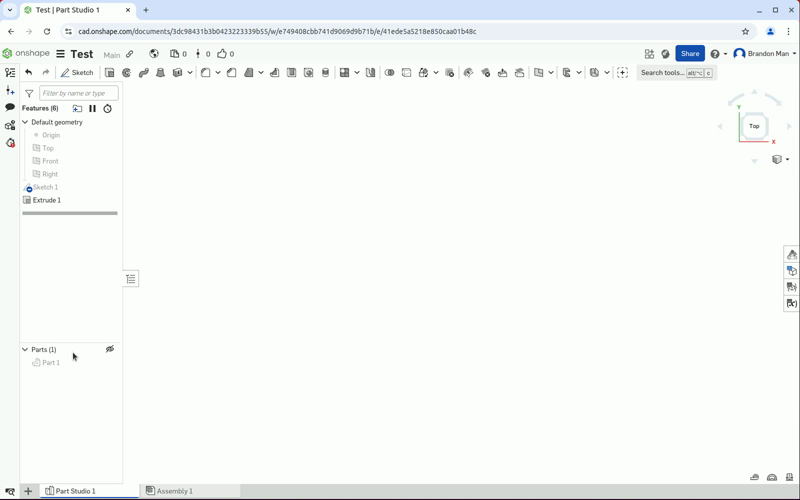
key(up)
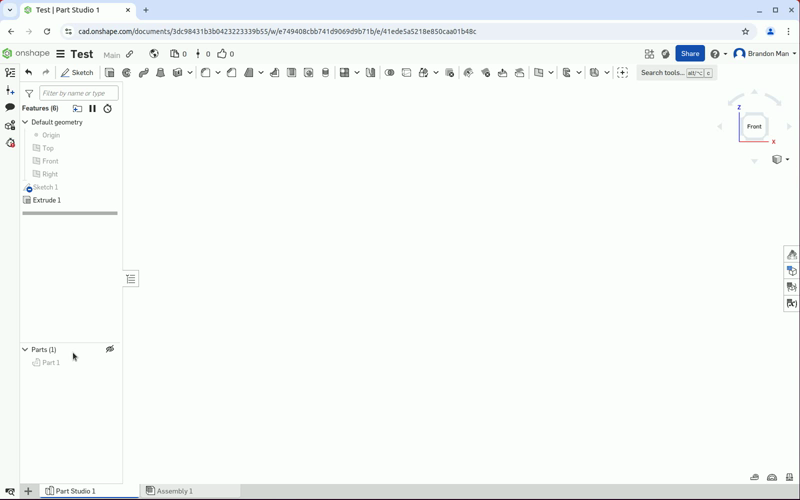
key_up(shift)
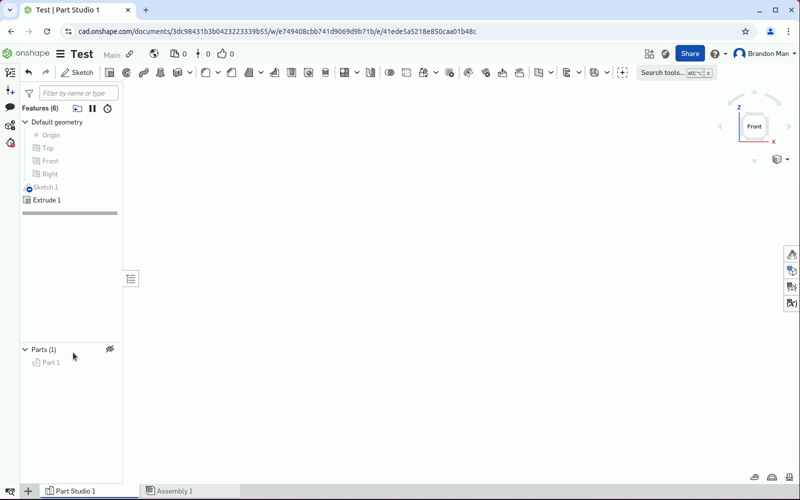
mouse_move(73, 352)
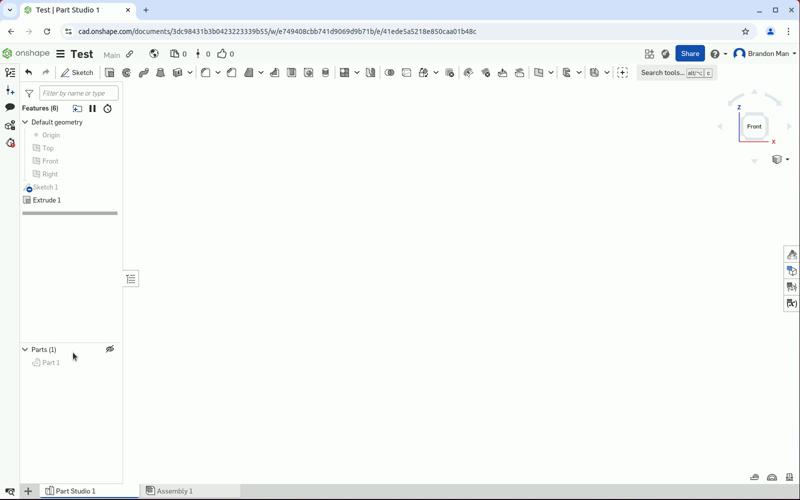
key(shift+y)
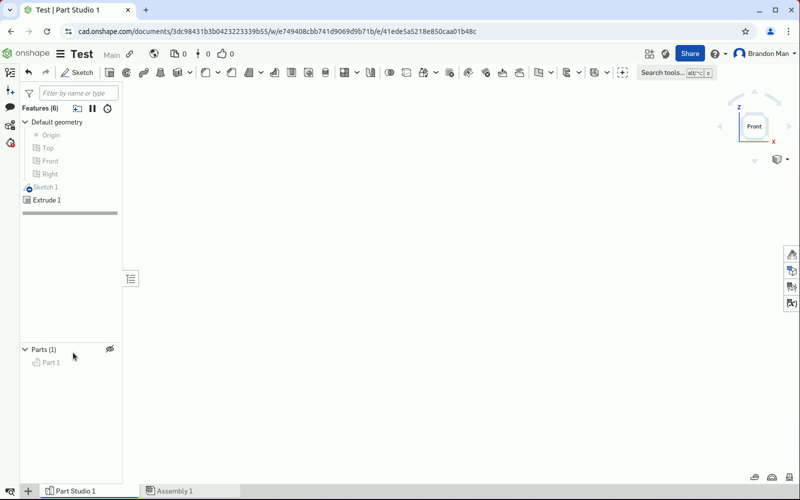
key(shift+s)
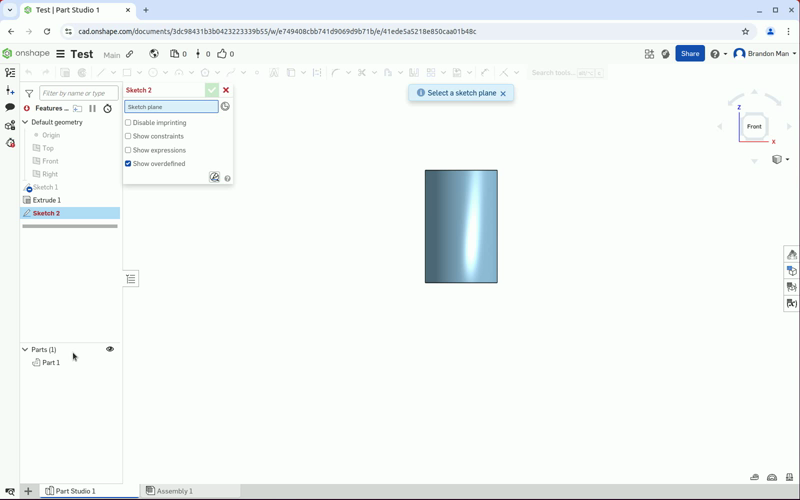
mouse_move(73, 163)
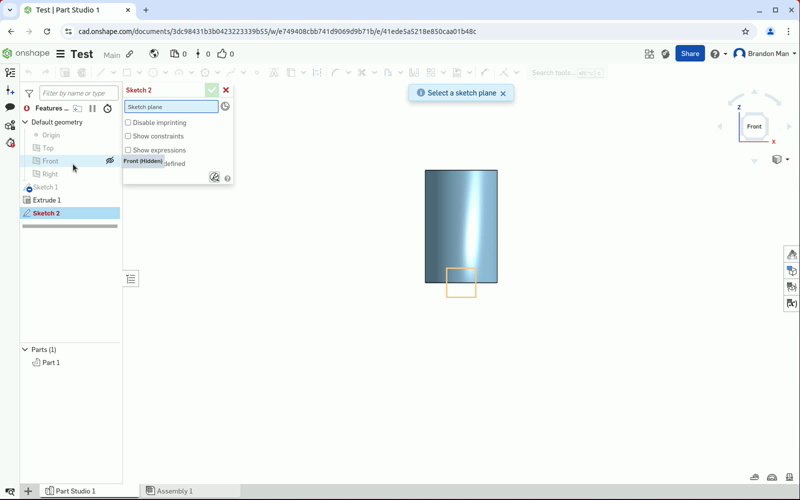
click(73, 163)
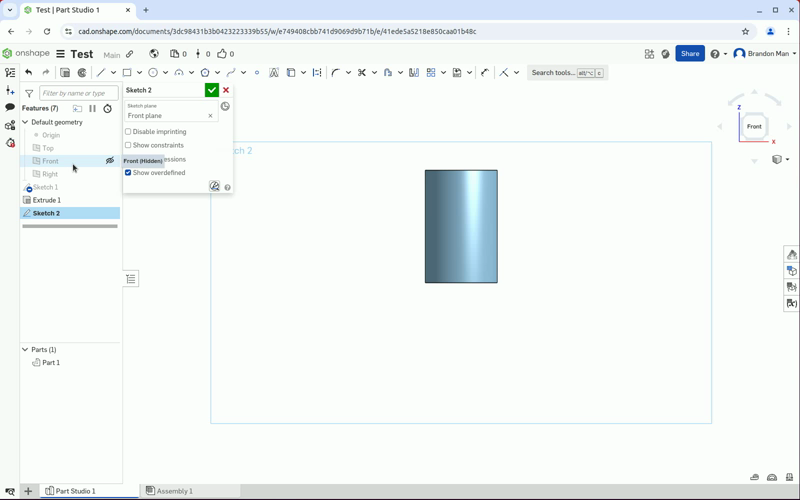
mouse_move(73, 352)
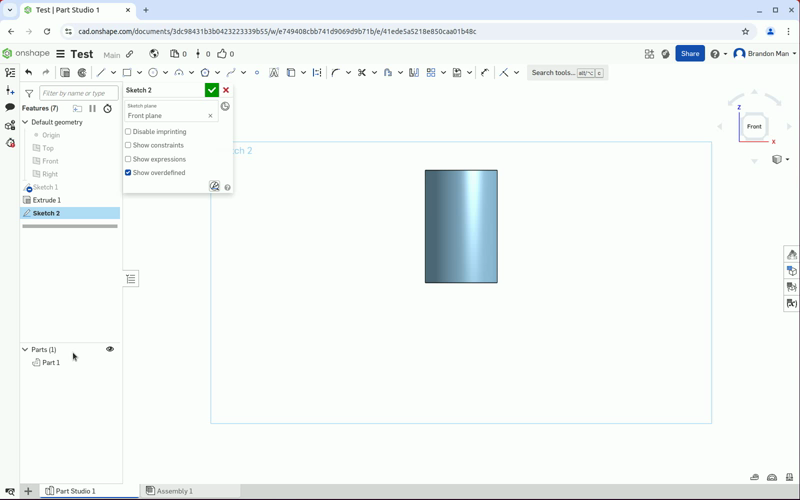
key(y)
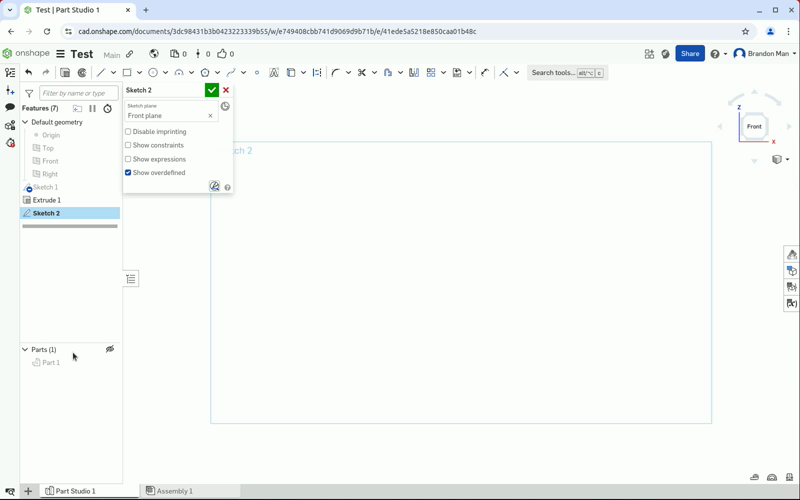
key(l)
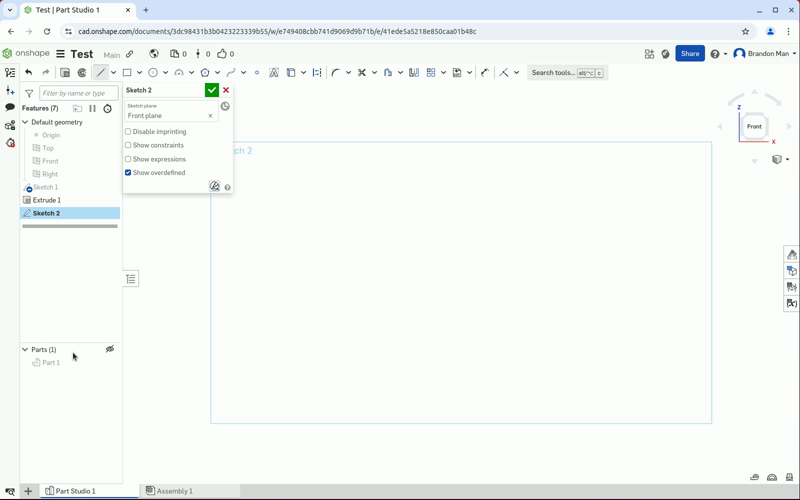
key_down(shift)
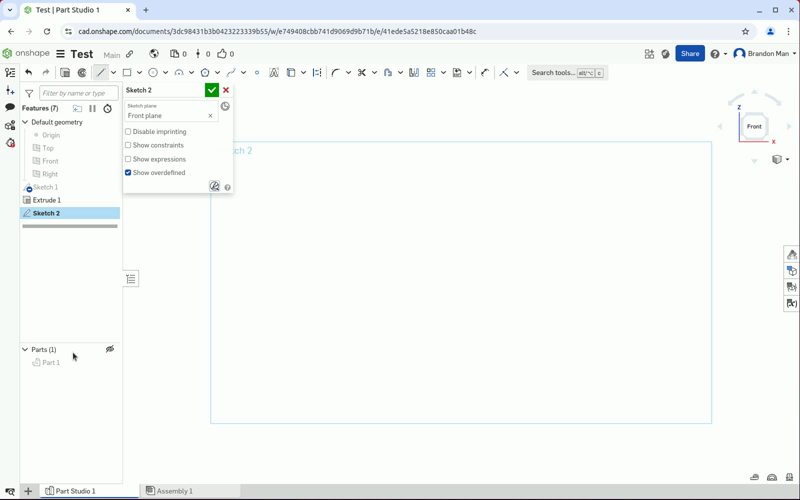
mouse_move(425, 240)
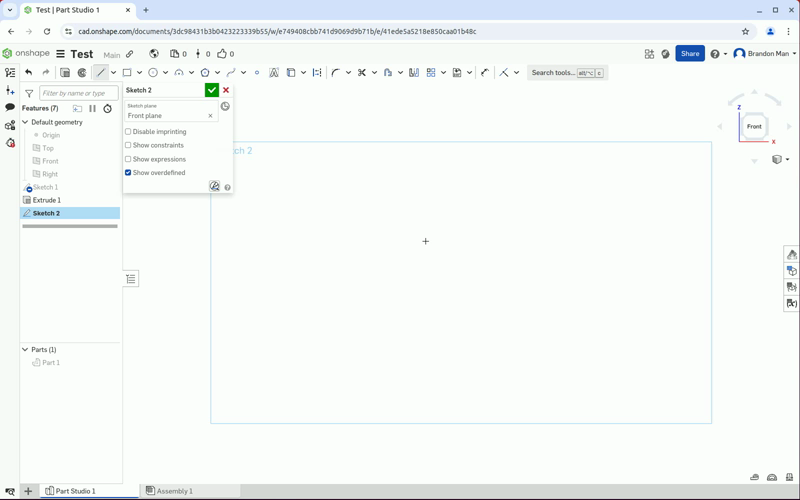
click(425, 240)
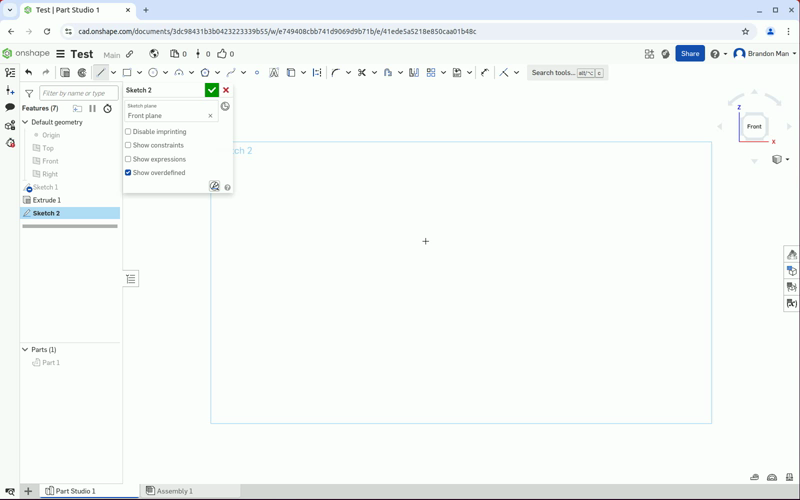
key_up(shift)
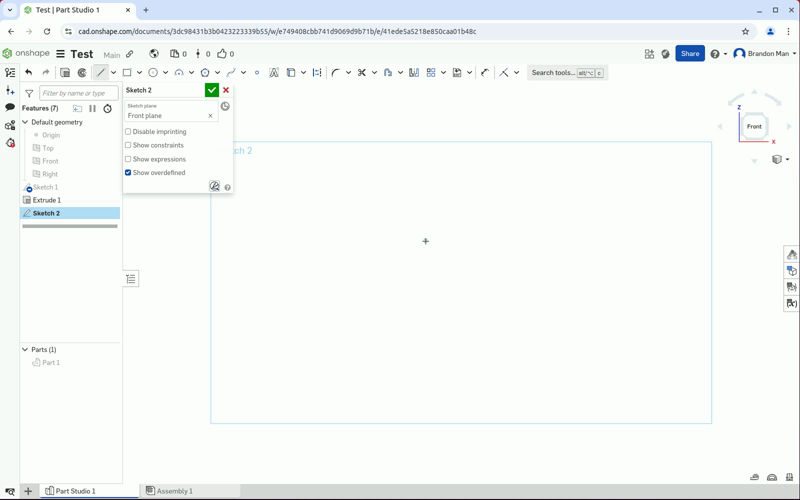
key_down(shift)
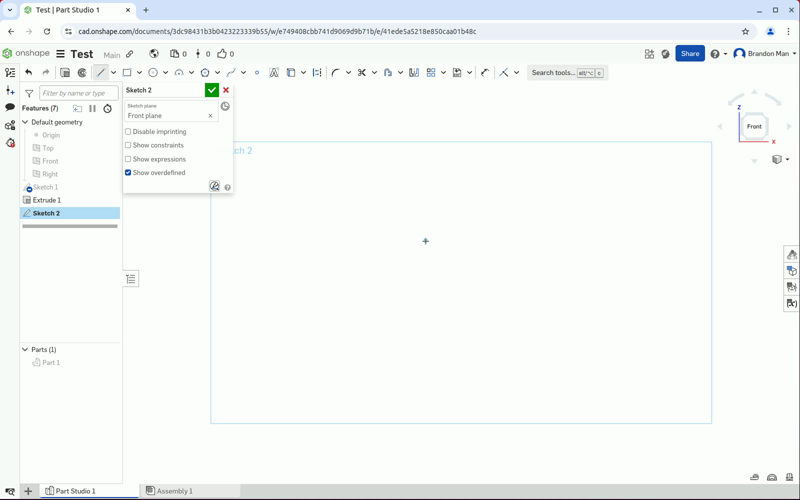
mouse_move(496, 170)
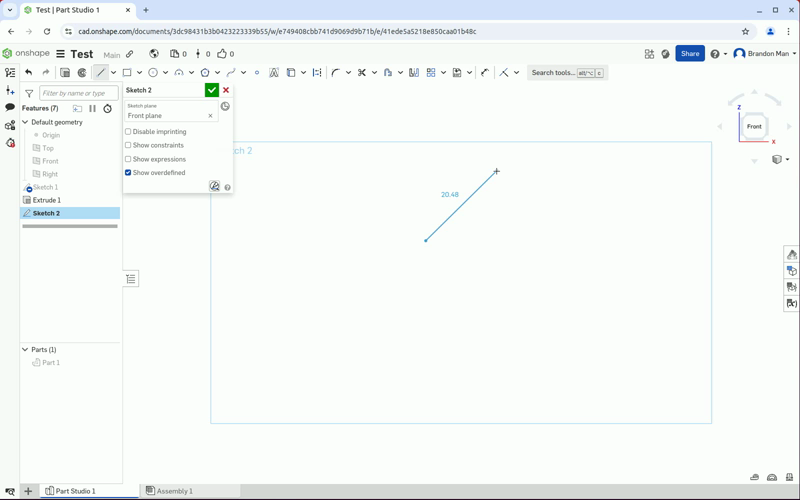
click(496, 170)
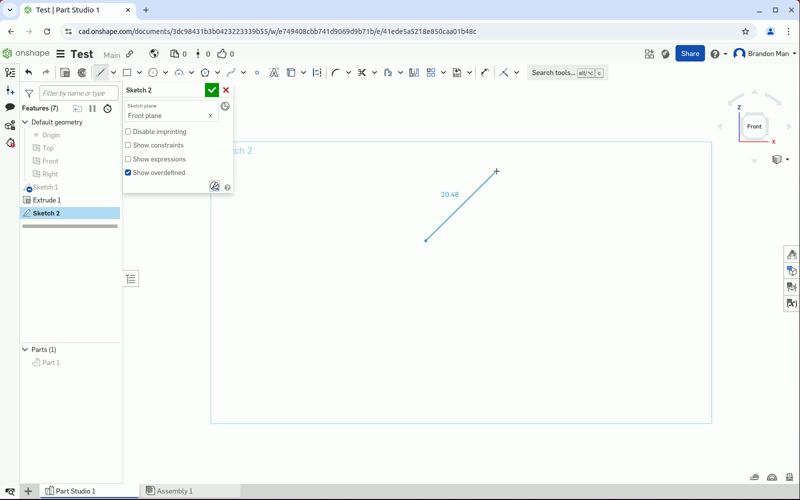
key_up(shift)
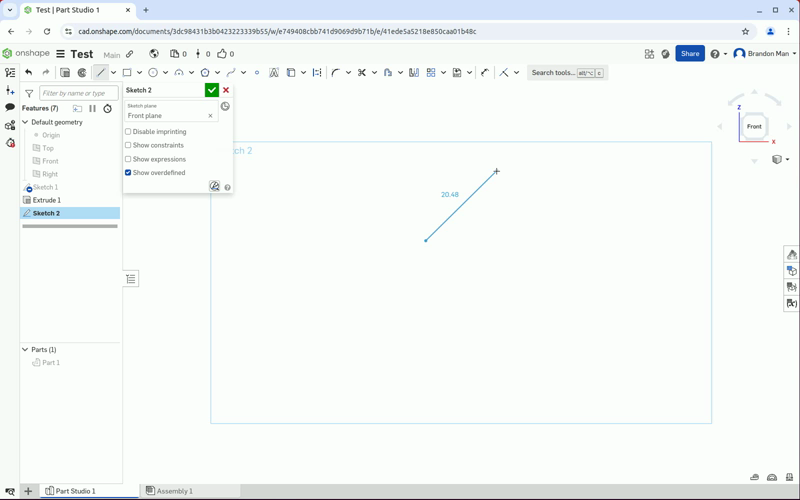
key_down(shift)
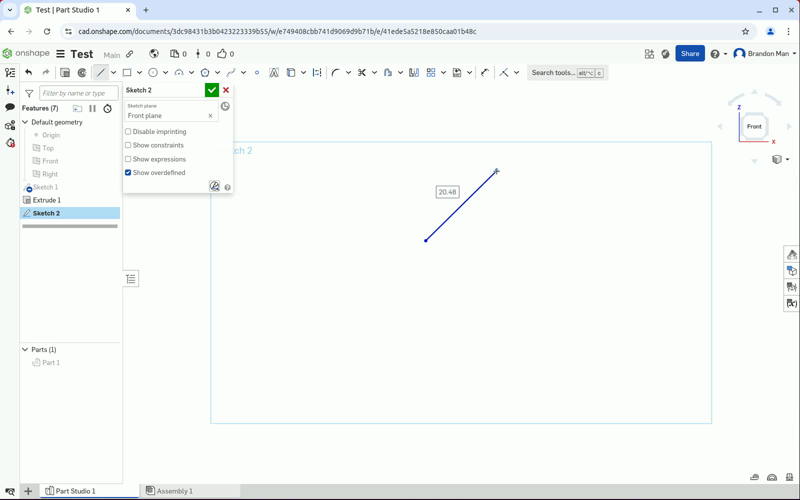
mouse_move(426, 170)
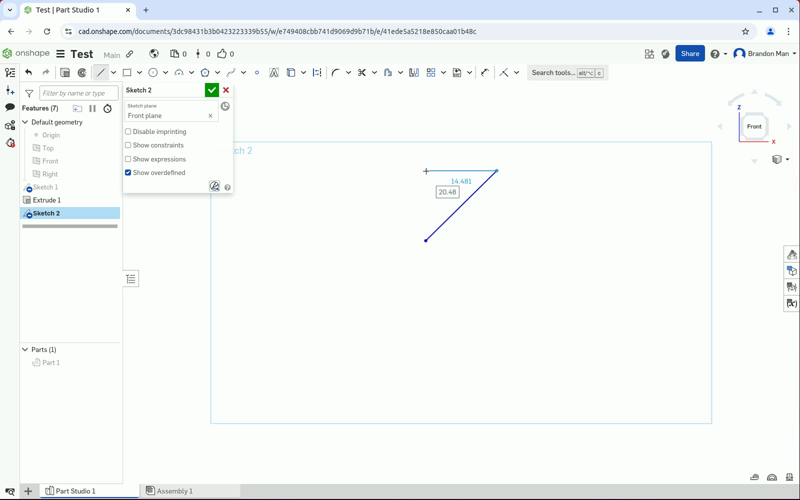
click(426, 170)
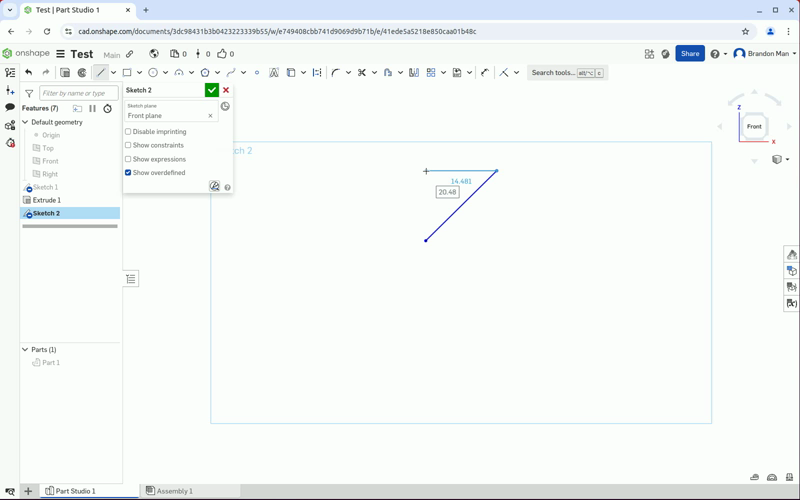
key_up(shift)
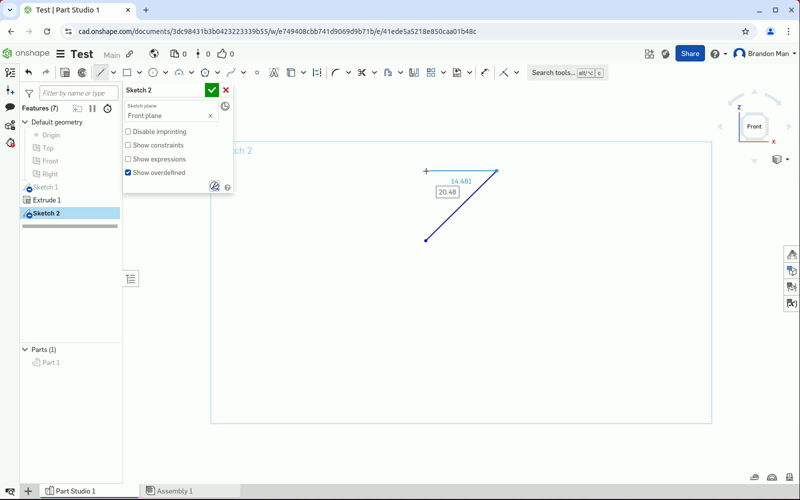
key_down(shift)
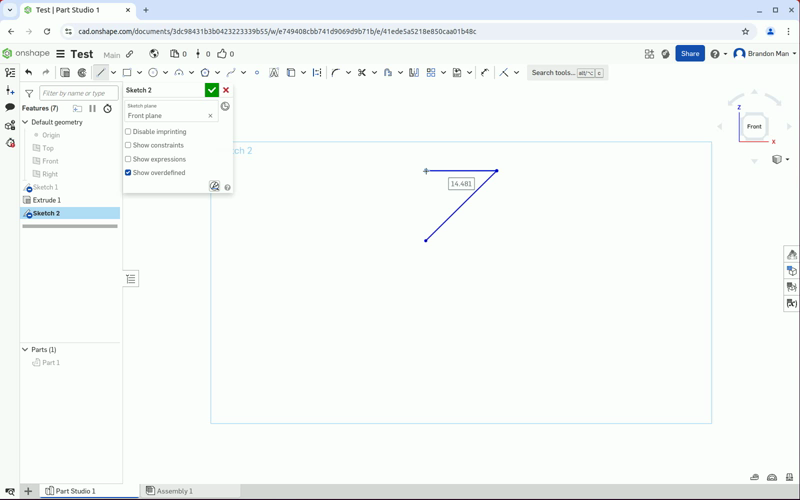
mouse_move(425, 240)
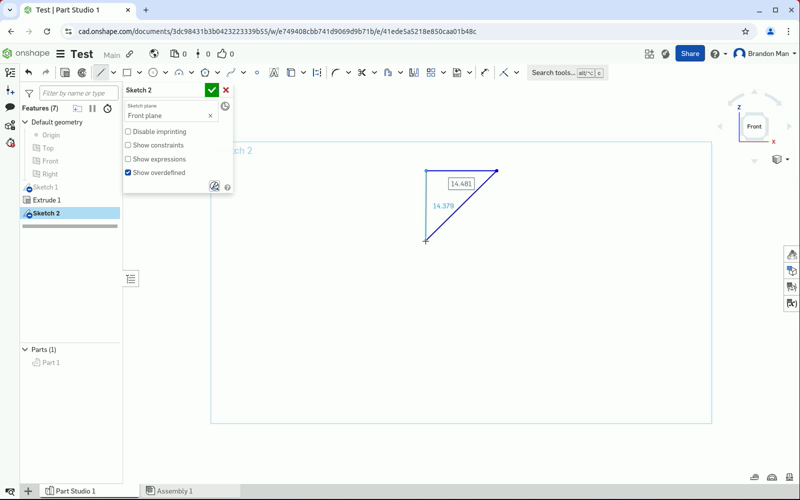
key_up(shift)
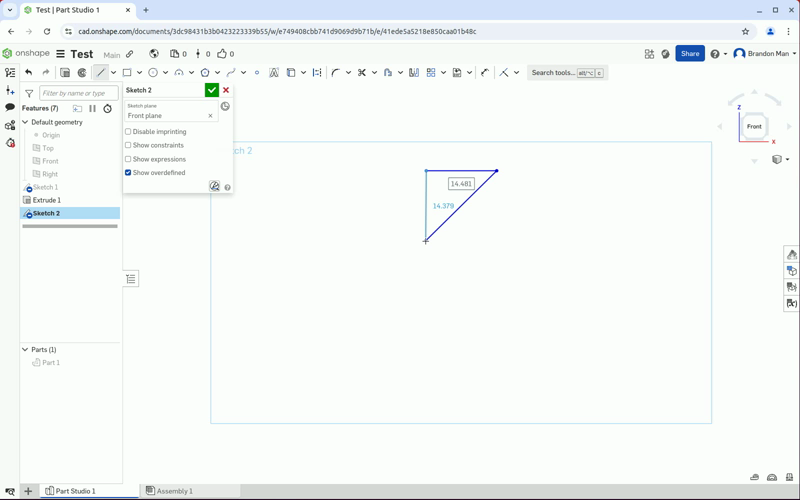
click(425, 240)
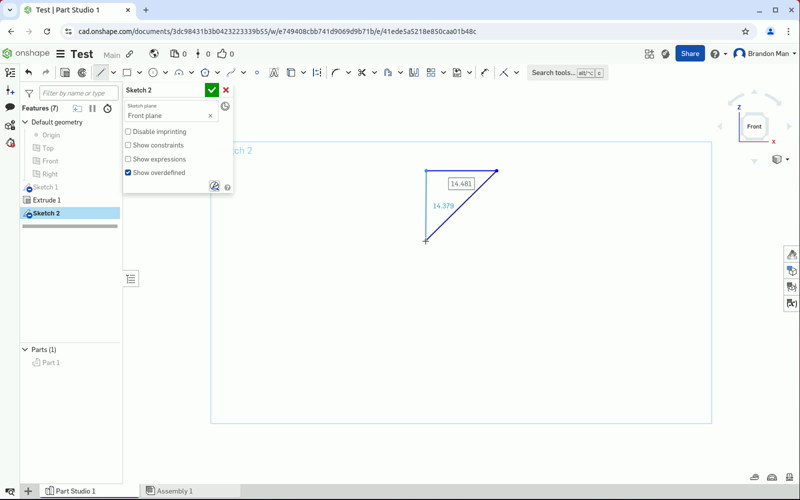
key(esc)
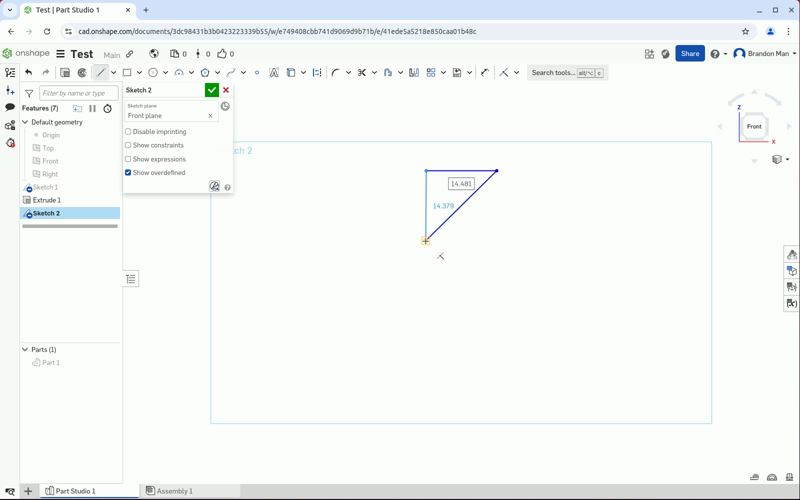
mouse_move(435, 205)
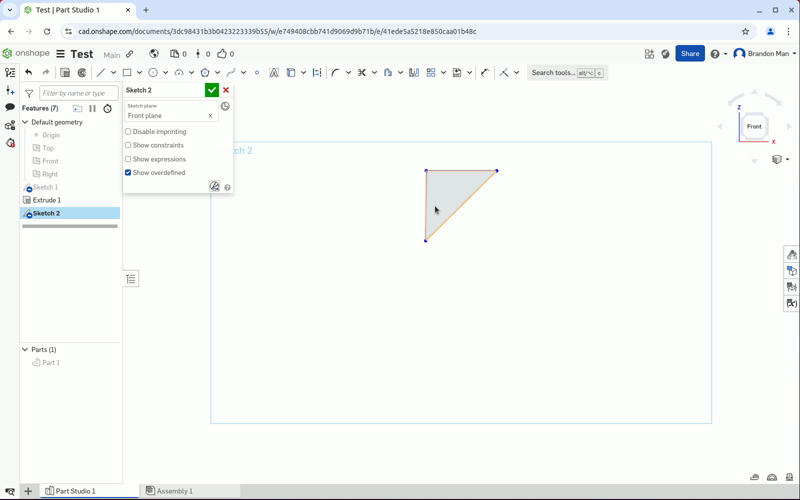
click(435, 205)
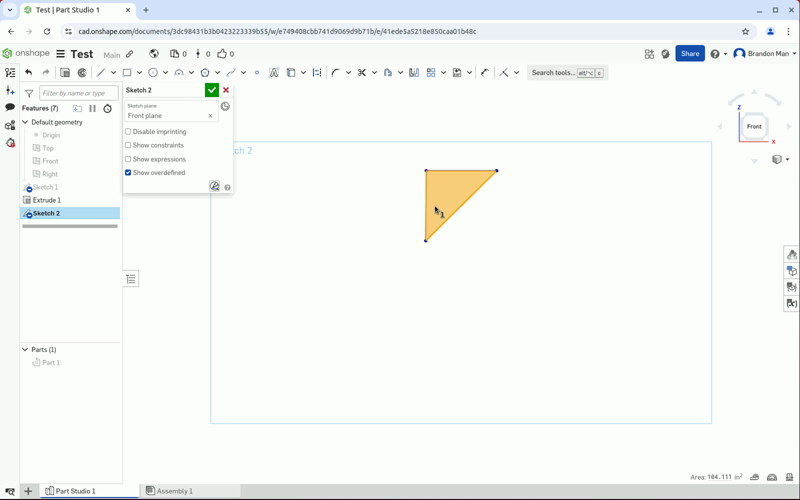
mouse_move(73, 352)
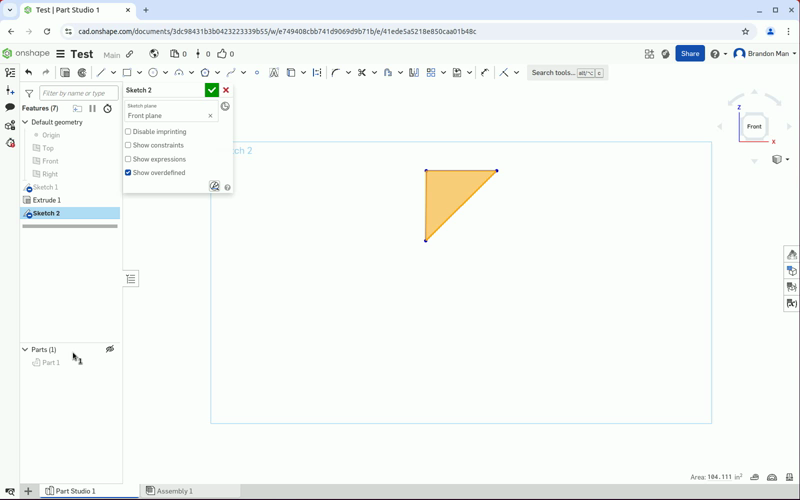
key(shift+y)
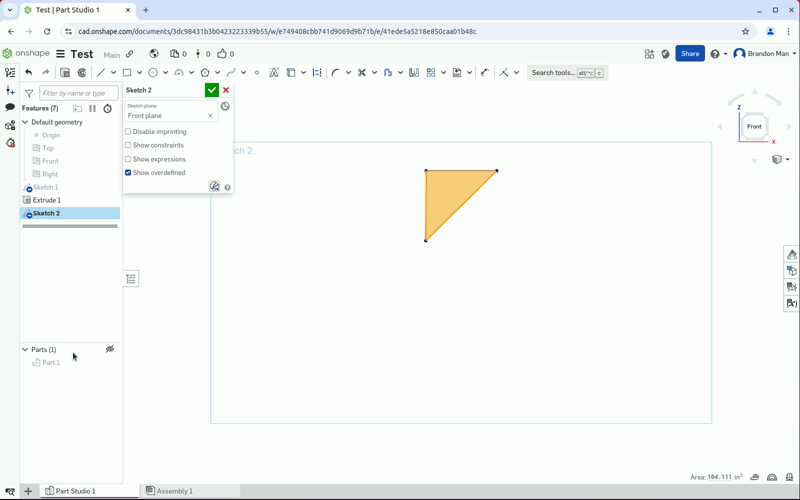
key(shift+e)
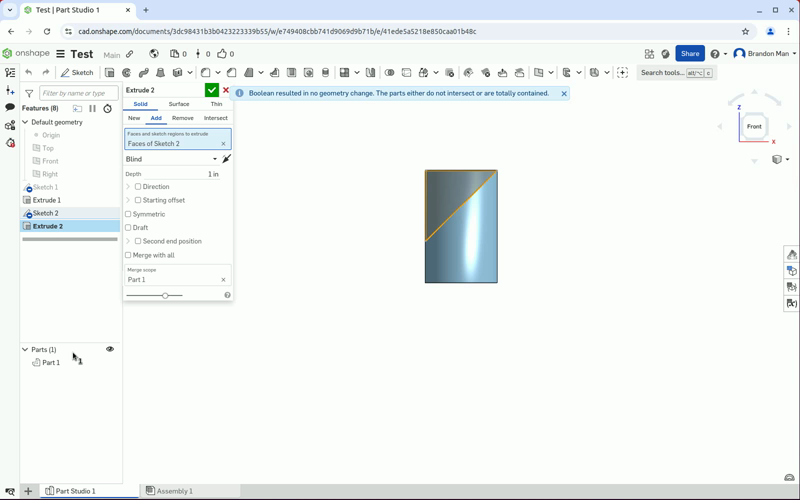
mouse_move(143, 106)
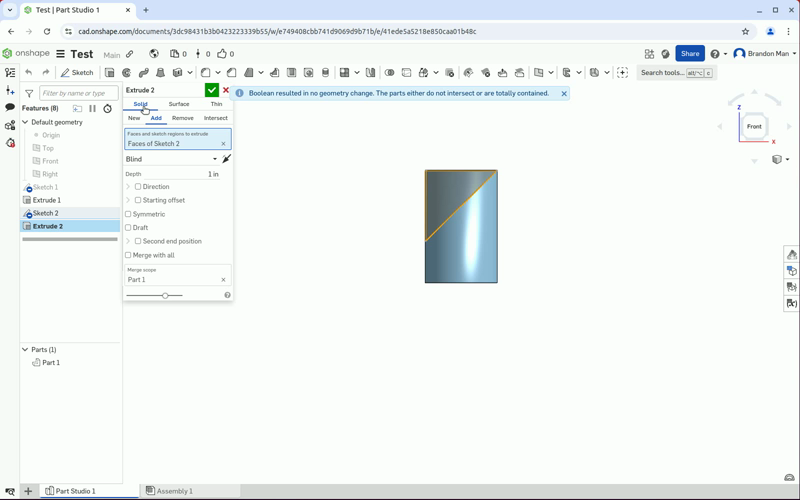
click(143, 106)
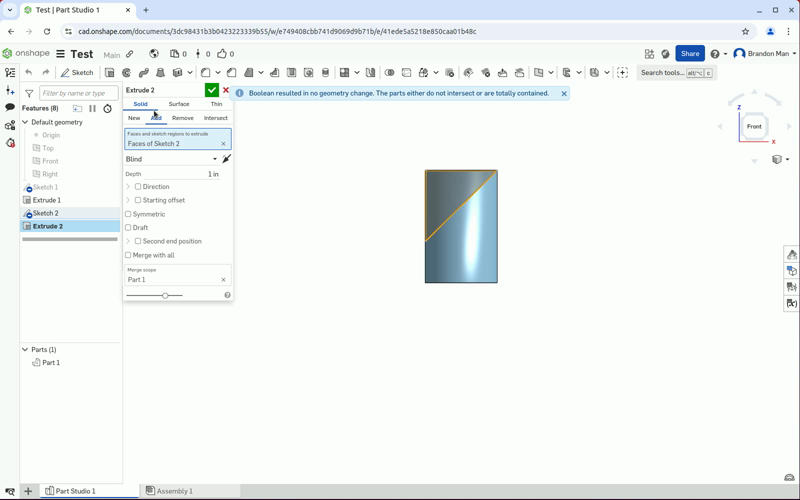
mouse_move(186, 120)
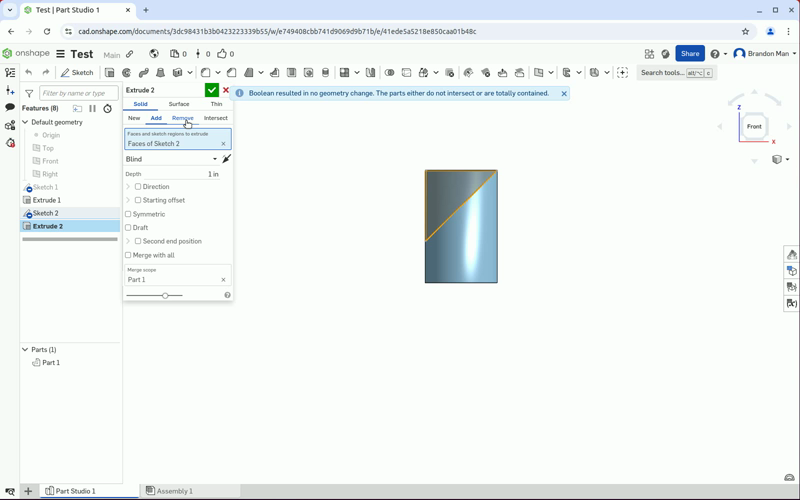
click(186, 120)
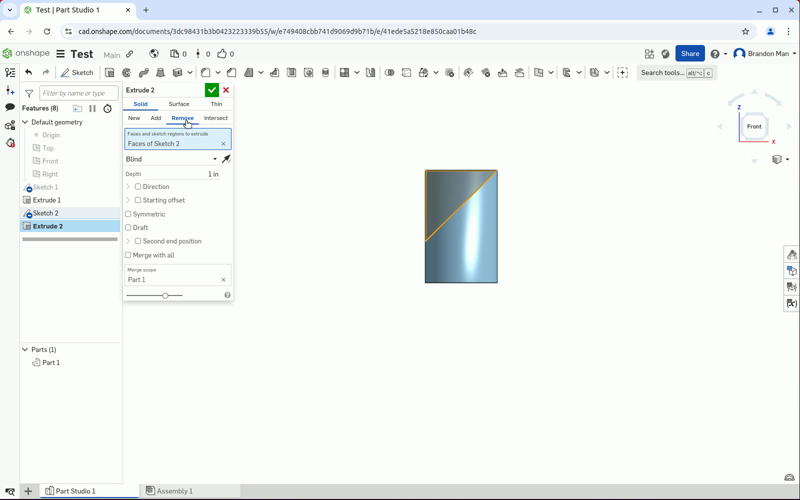
key(tab, 4)
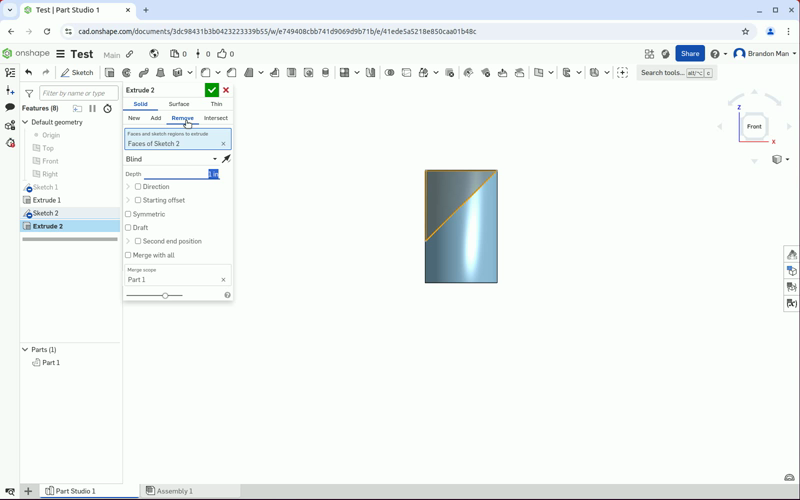
text(23.108)
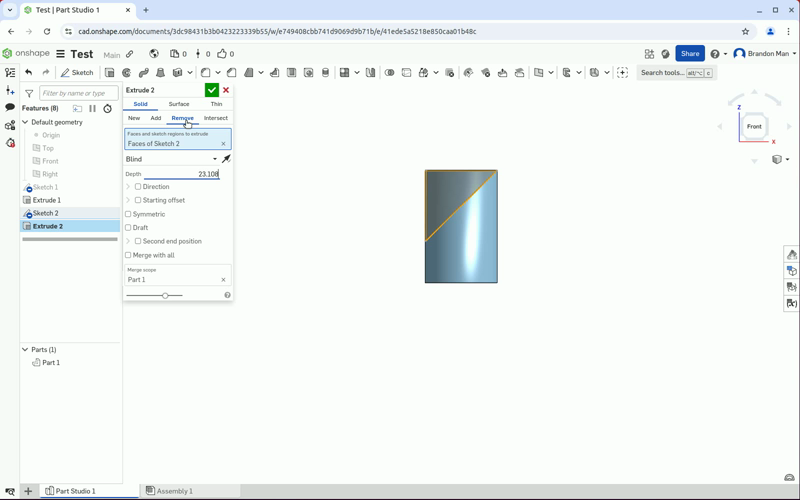
key(tab, 3)
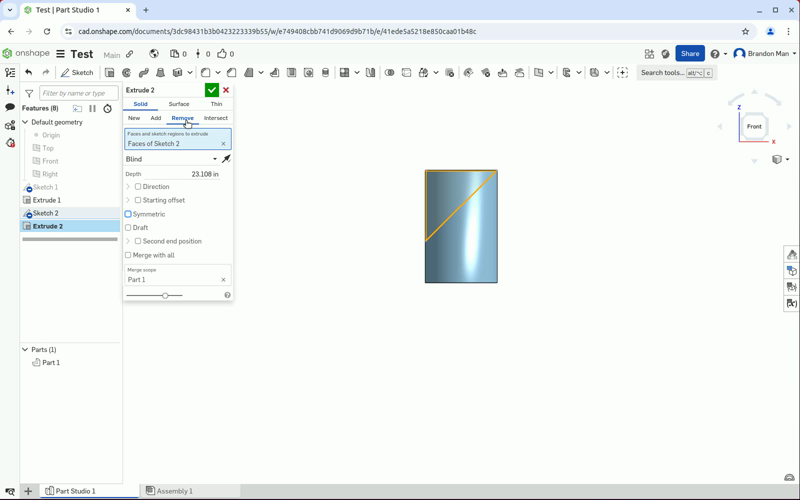
key(space)
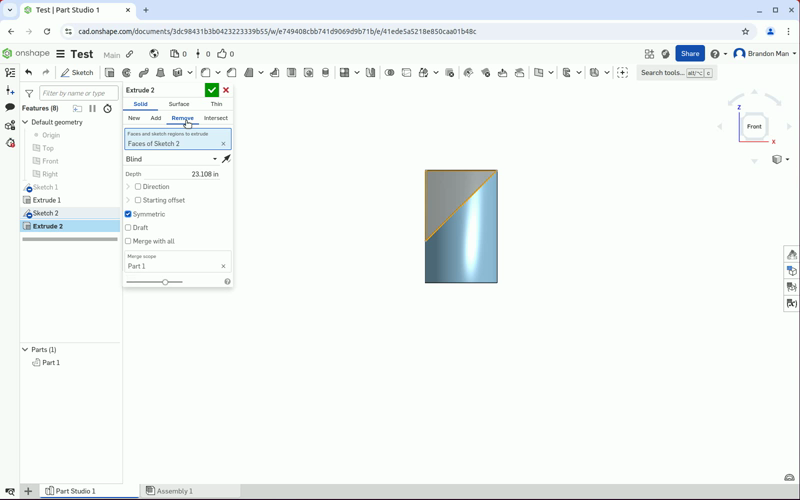
key(tab, 2)
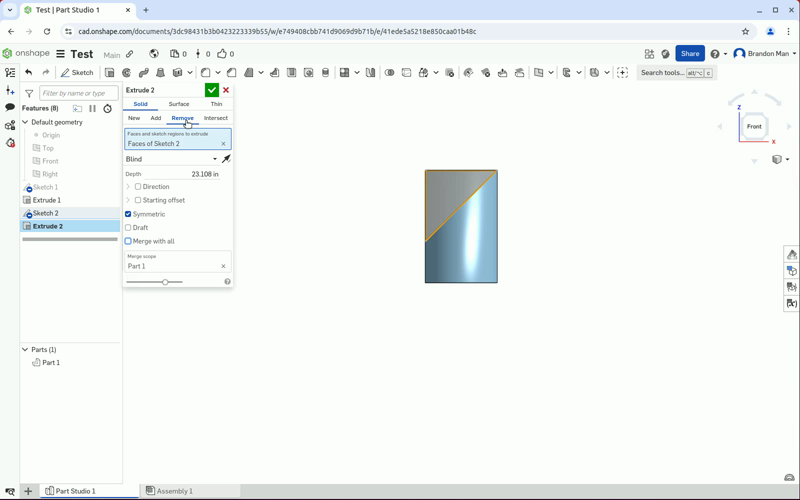
key(space)
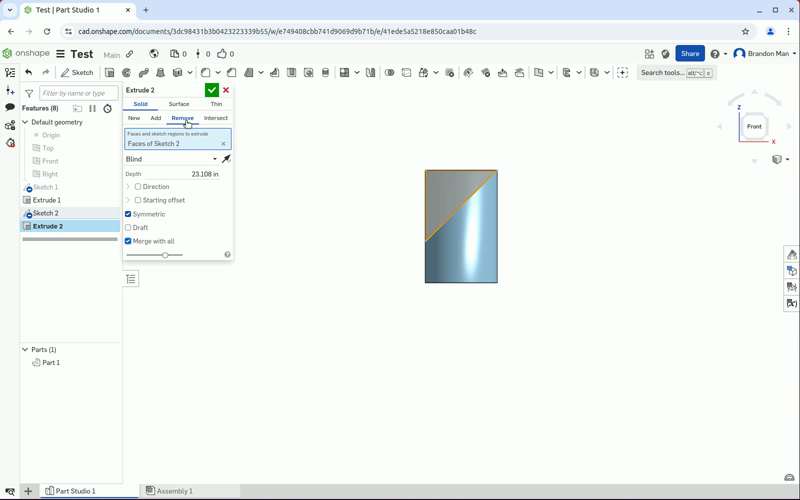
key(enter)
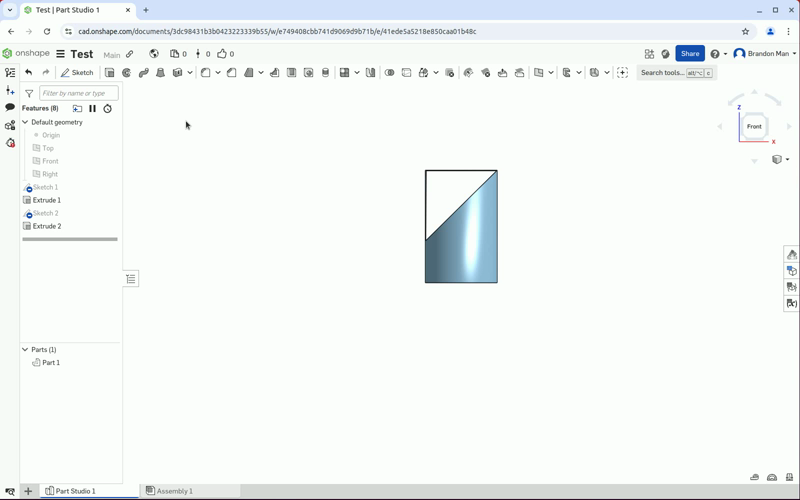
key(shift+h)
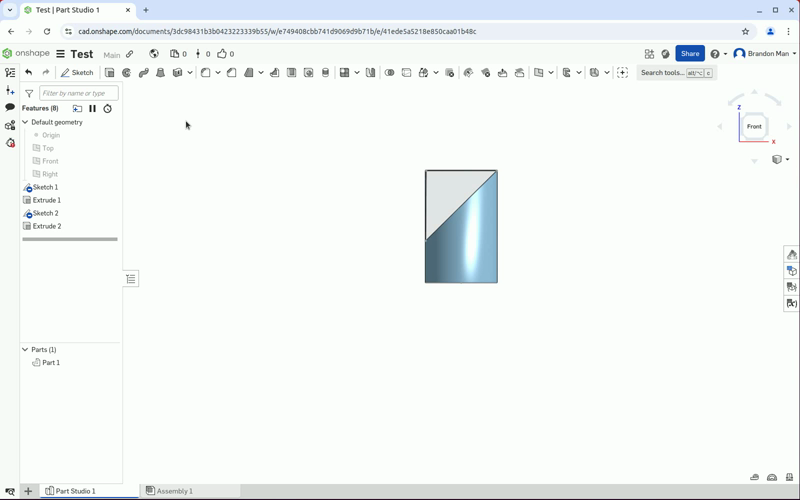
key(shift+h)
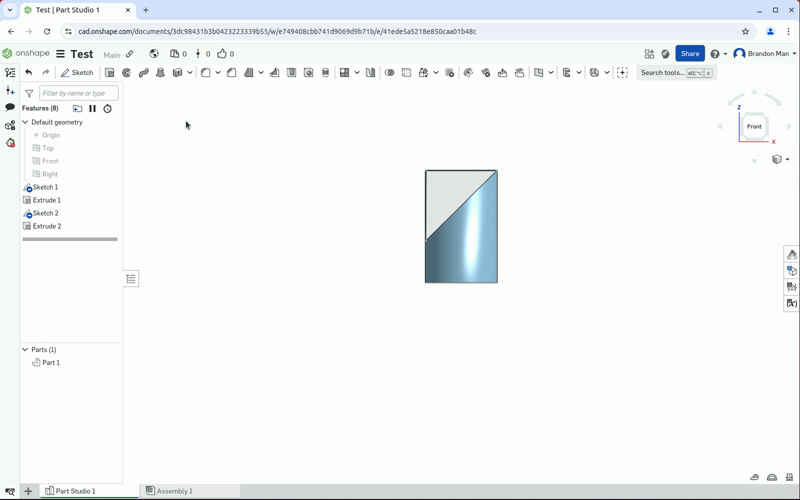
key(shift+7)
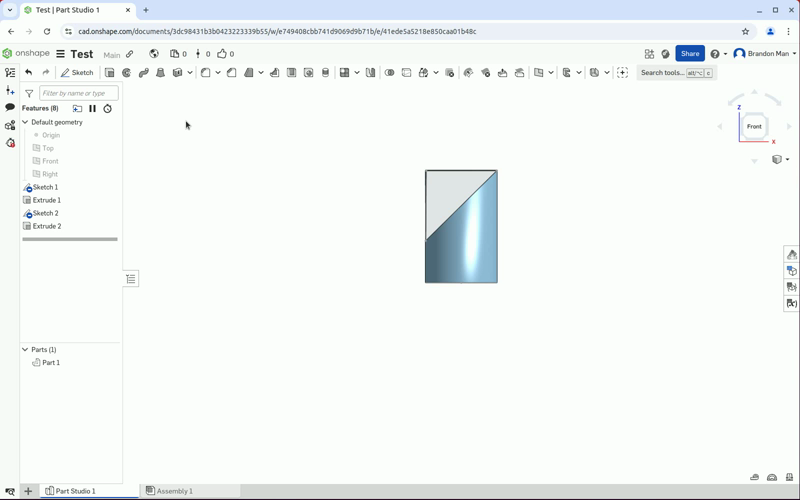
key(left, 2)
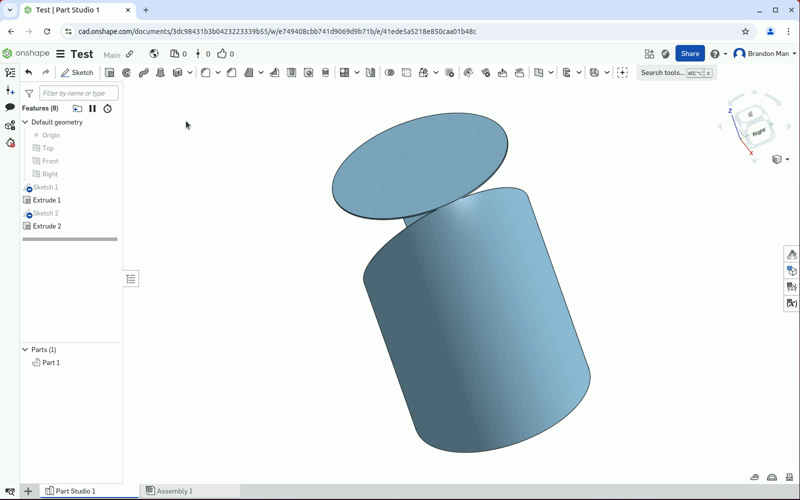
key(down, 2)
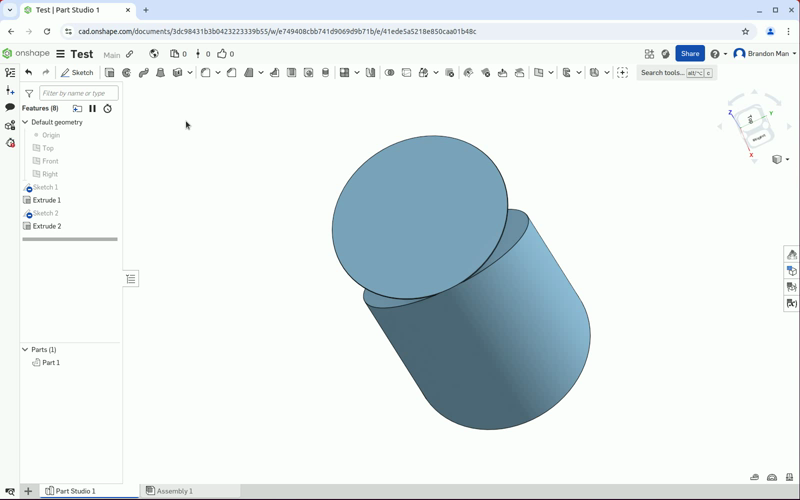
key(up, 2)
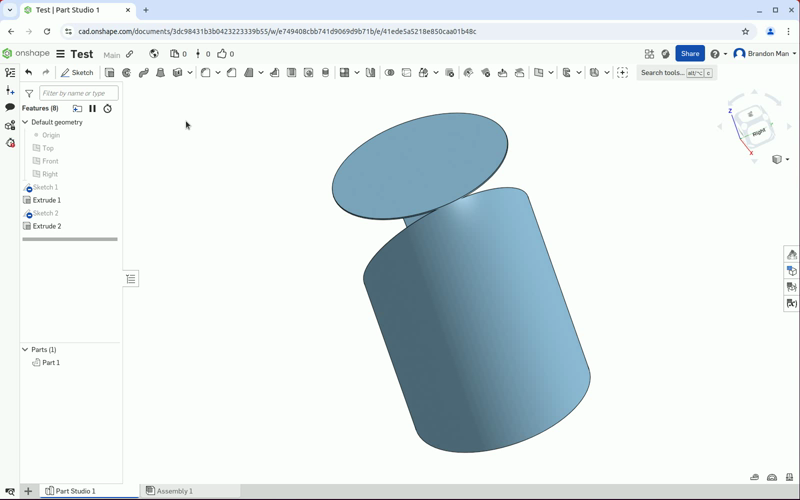
key(right, 2)
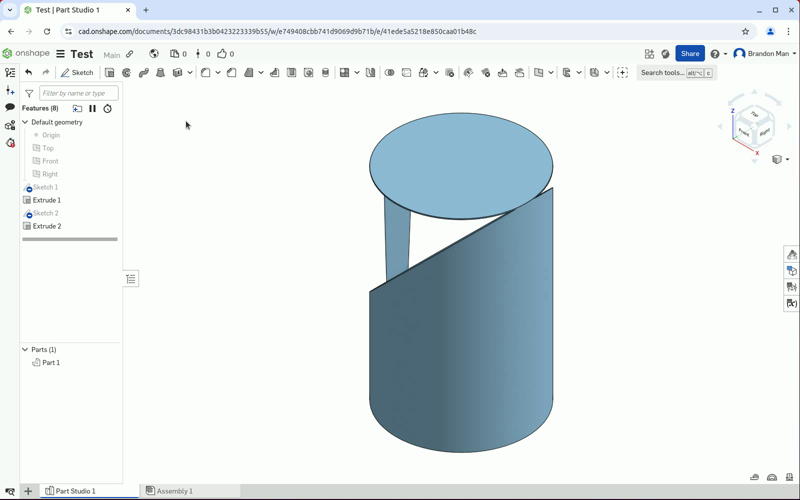
mouse_move(73, 189)
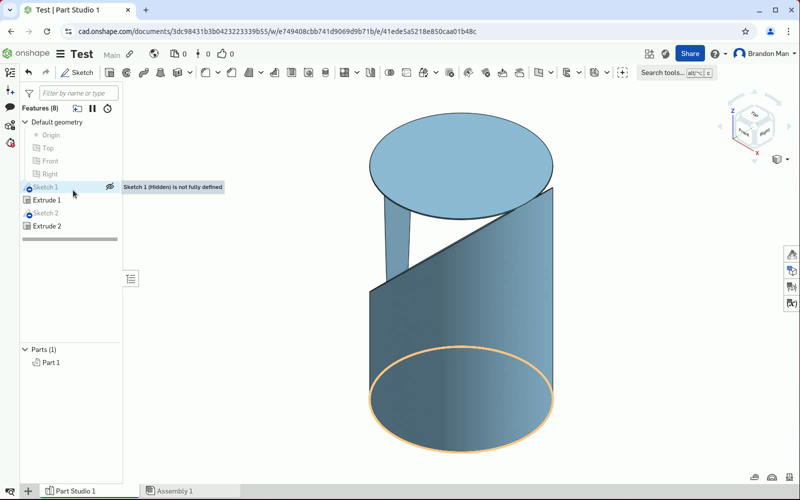
click(73, 189)